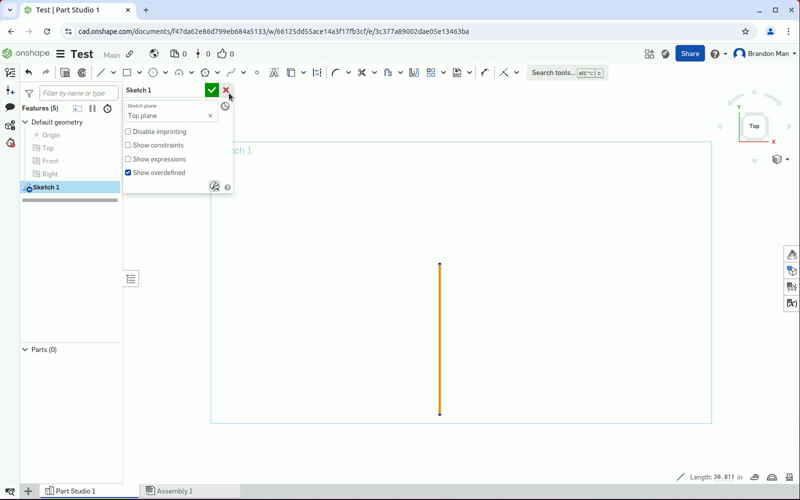
key(shift+h)
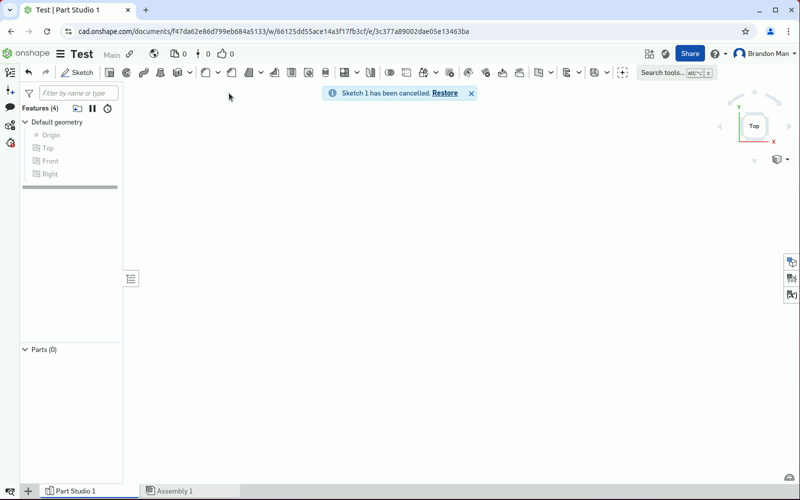
mouse_move(73, 352)
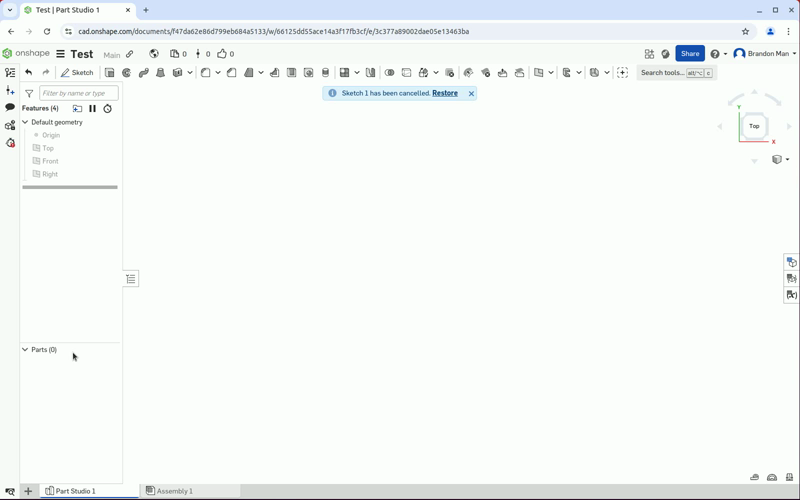
key(y)
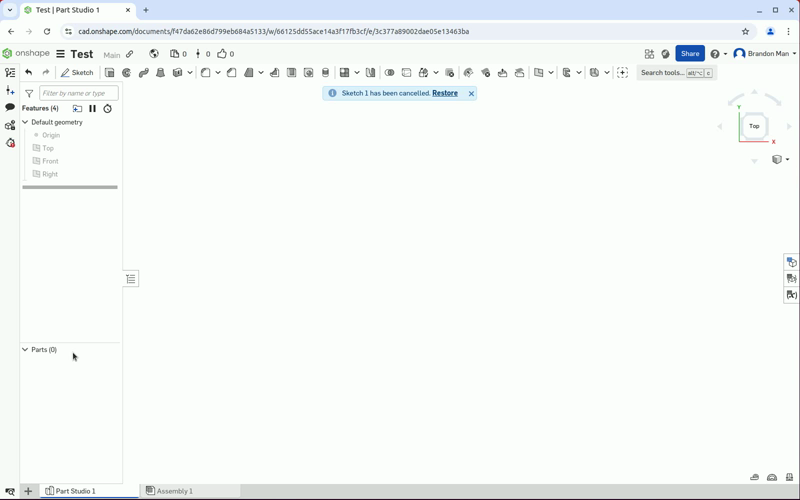
key(shift+p)
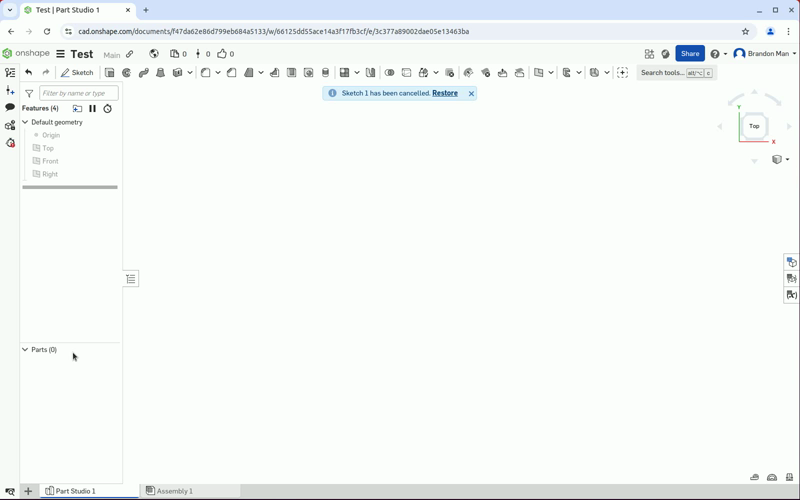
key(space)
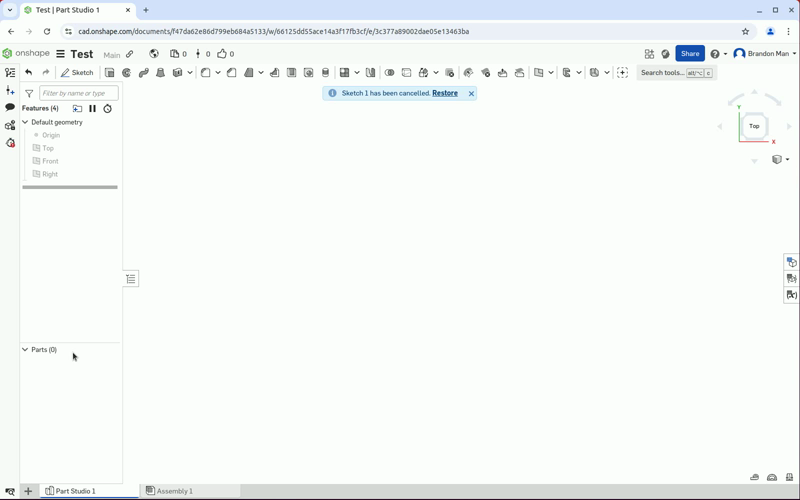
key_down(shift)
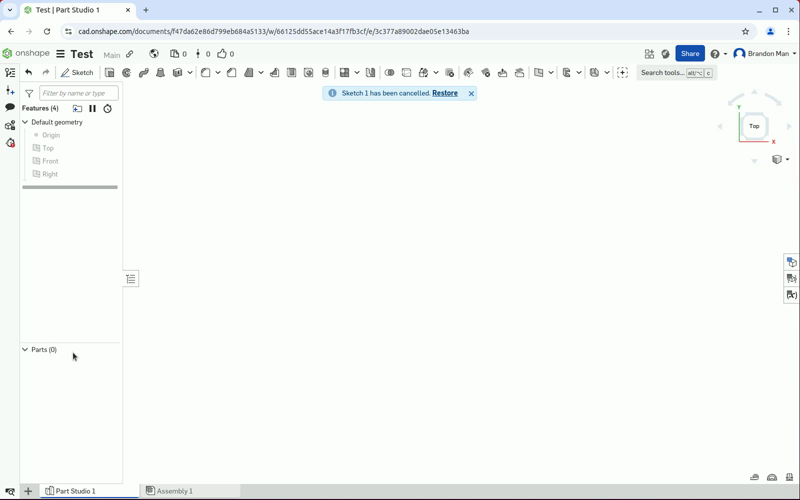
key(up)
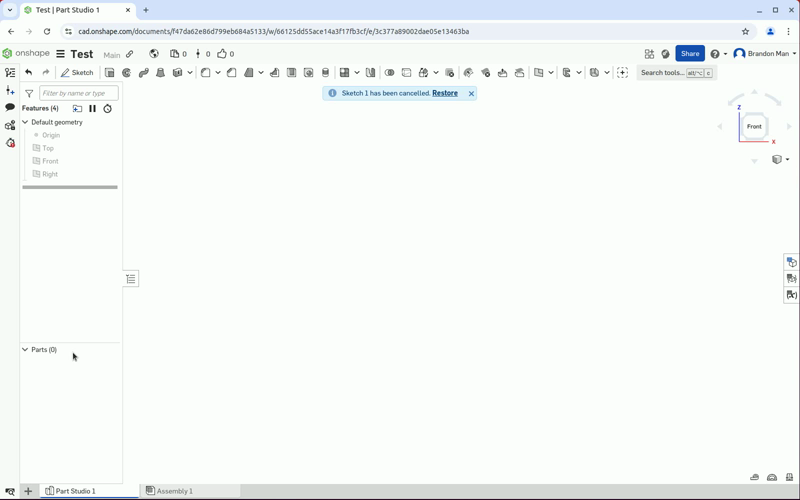
key_up(shift)
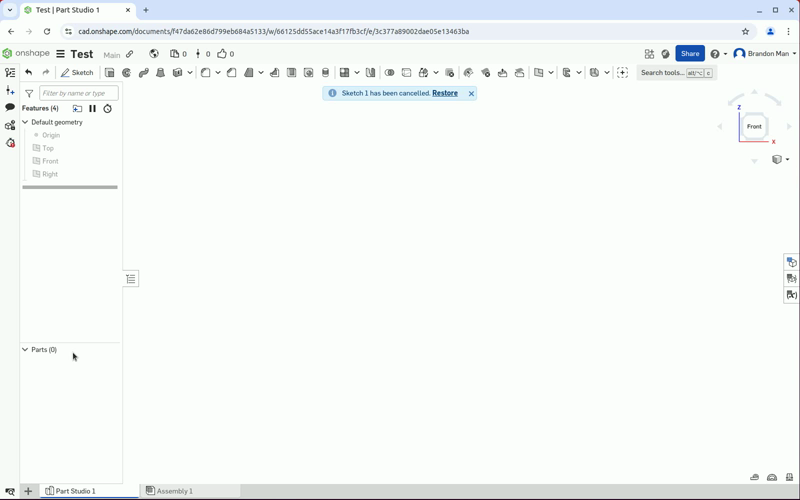
mouse_move(73, 352)
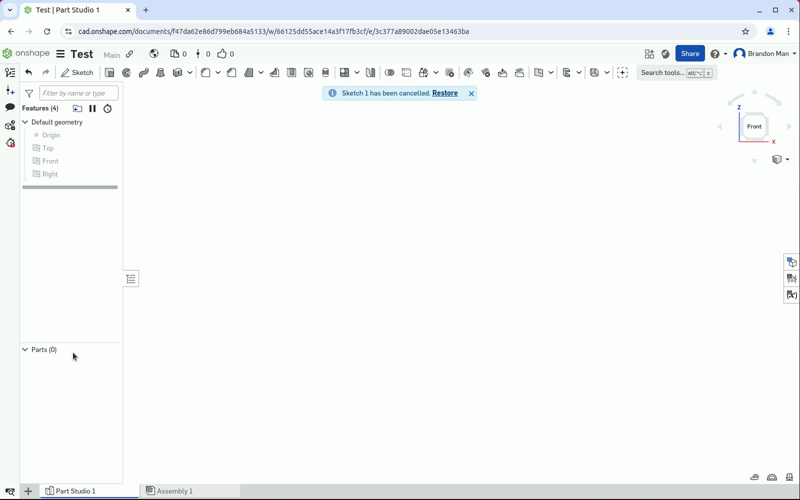
key(shift+y)
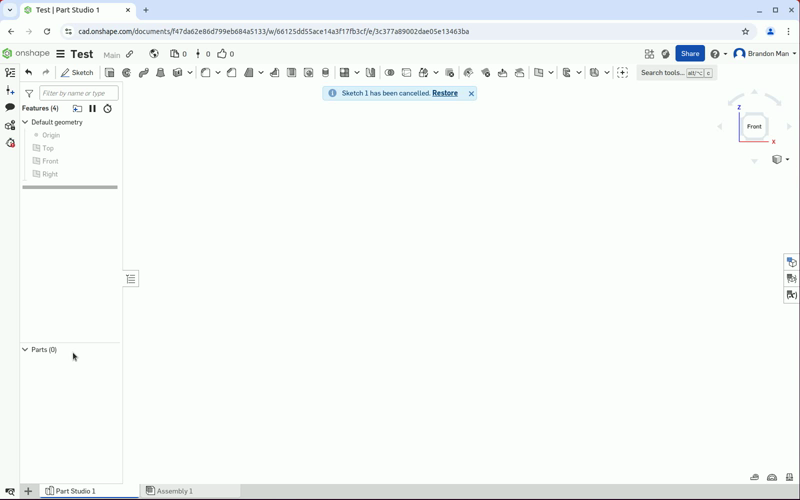
key(shift+s)
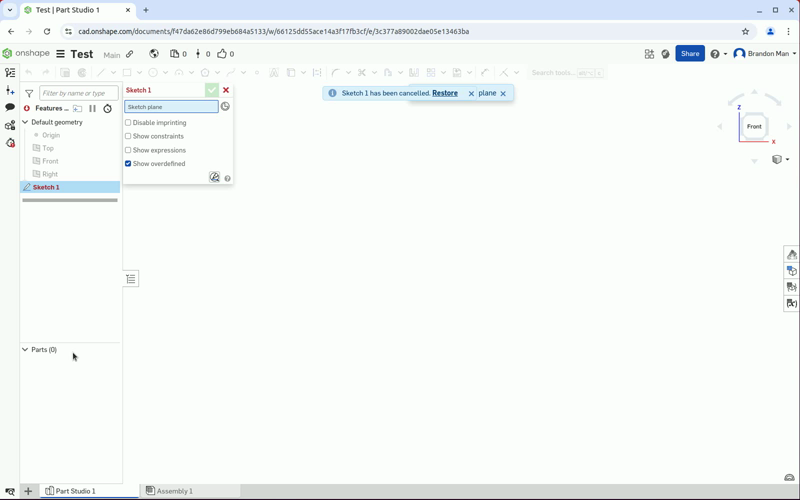
mouse_move(73, 163)
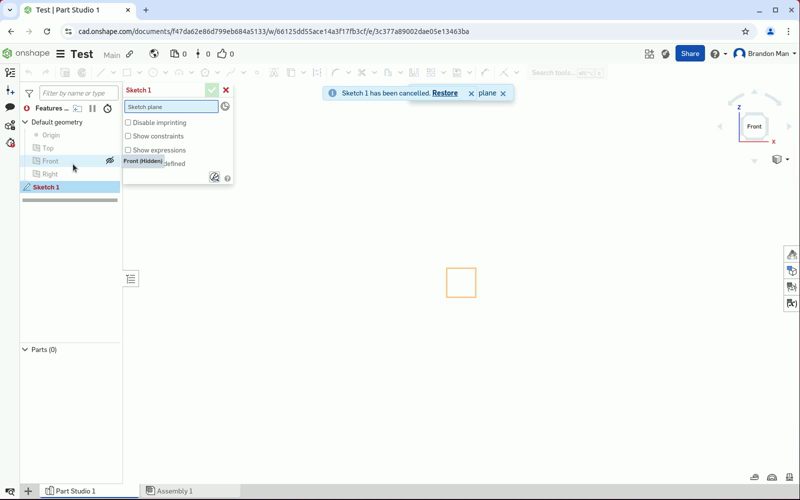
click(73, 163)
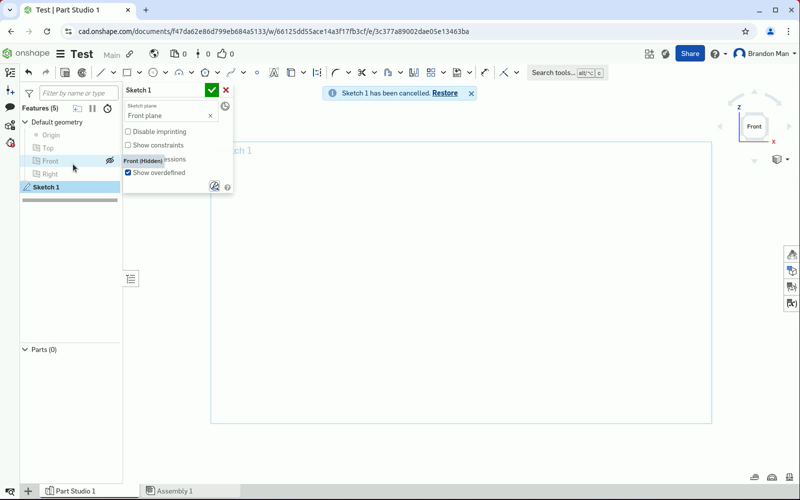
mouse_move(73, 352)
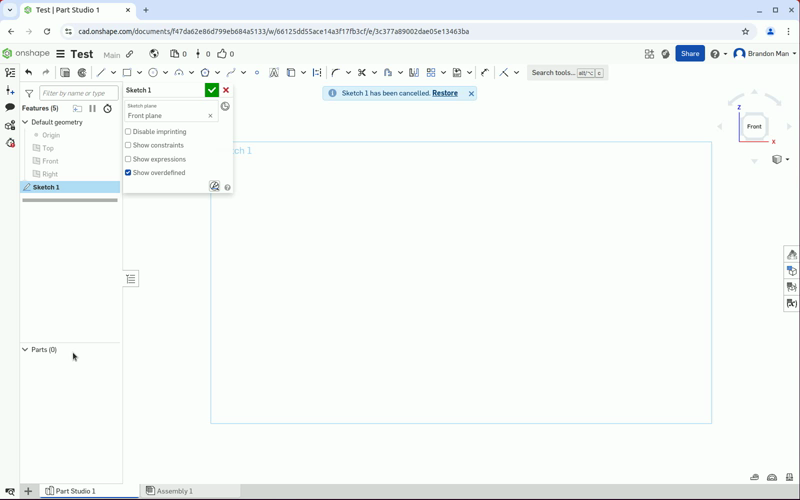
key(y)
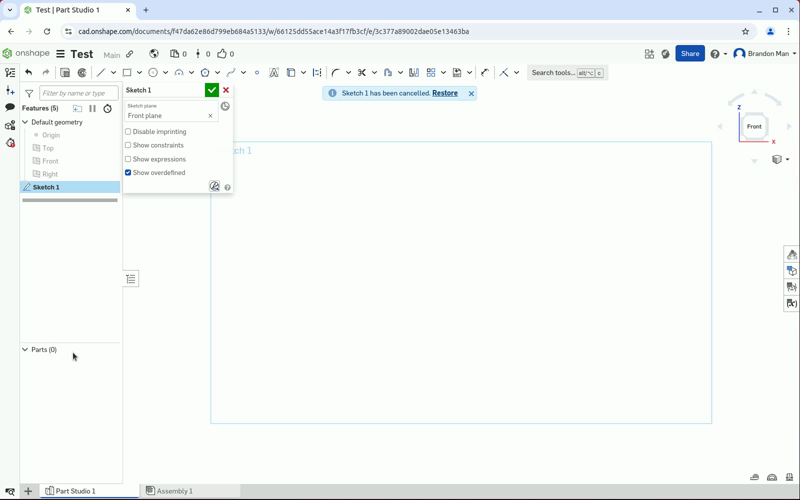
key(l)
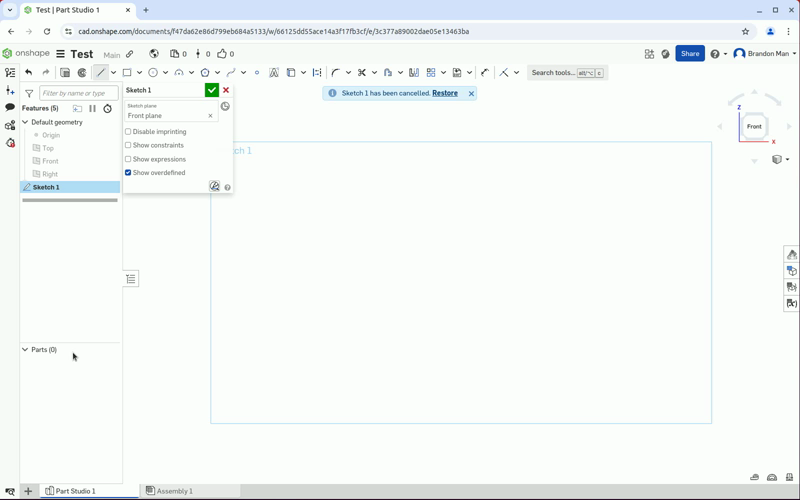
key_down(shift)
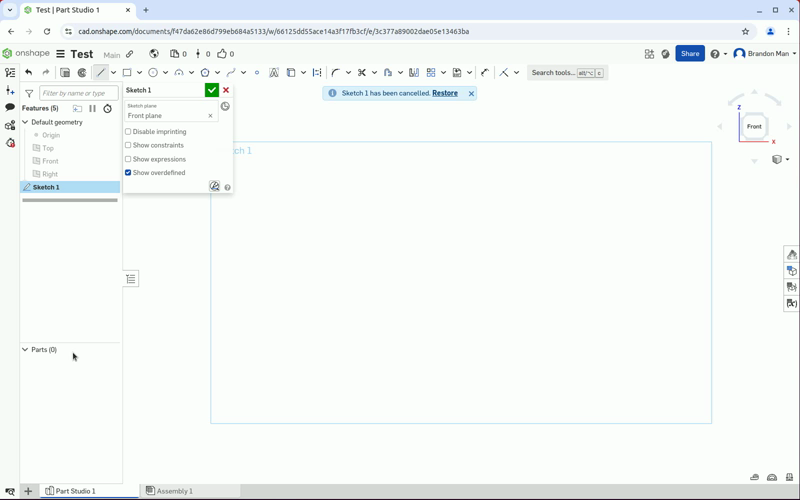
mouse_move(351, 395)
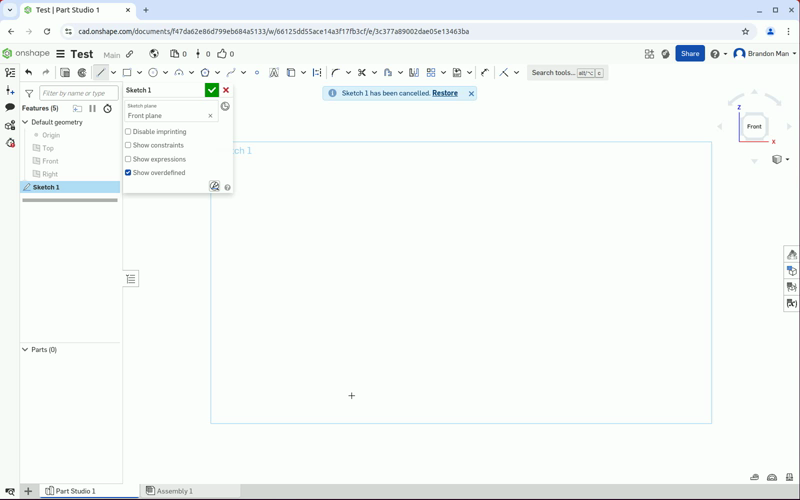
click(351, 395)
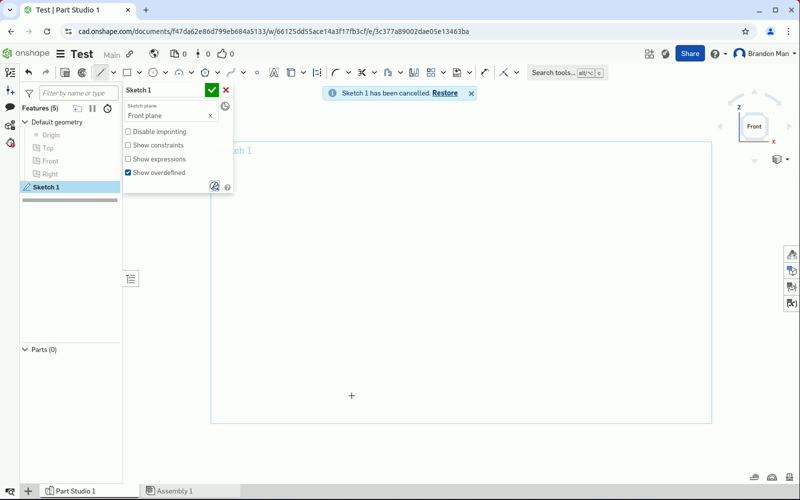
key_up(shift)
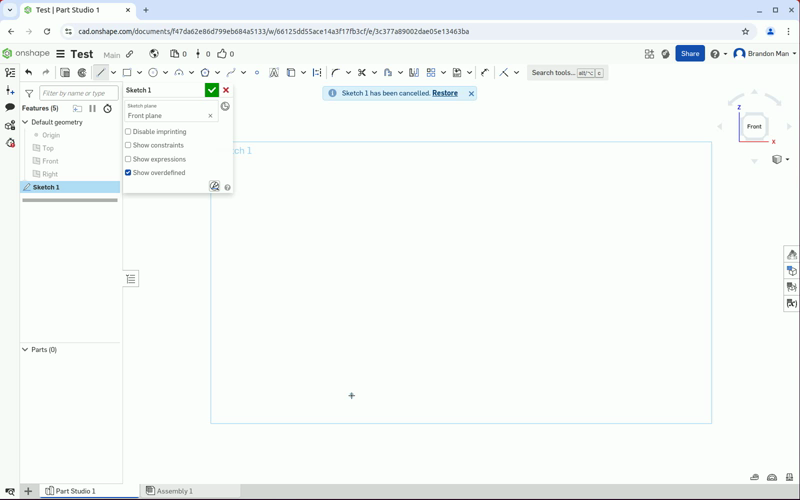
key_down(shift)
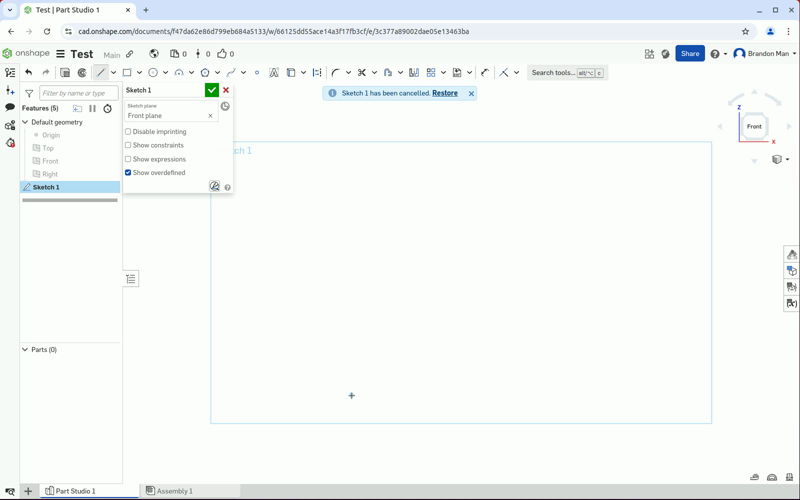
mouse_move(568, 395)
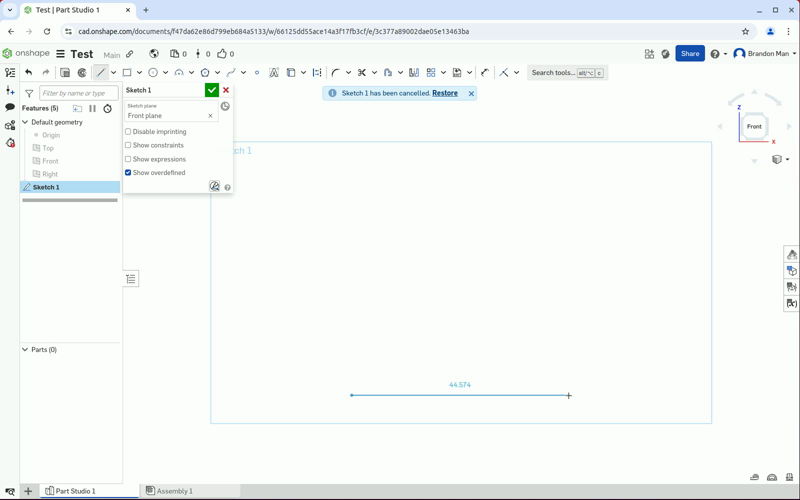
click(568, 395)
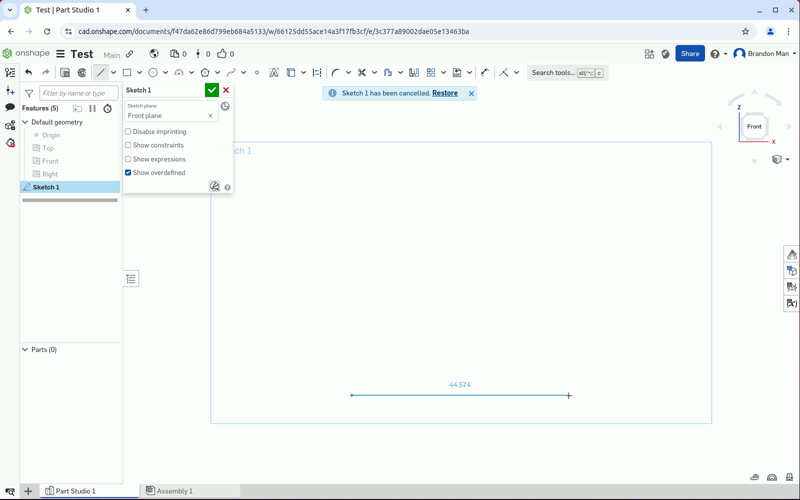
key_up(shift)
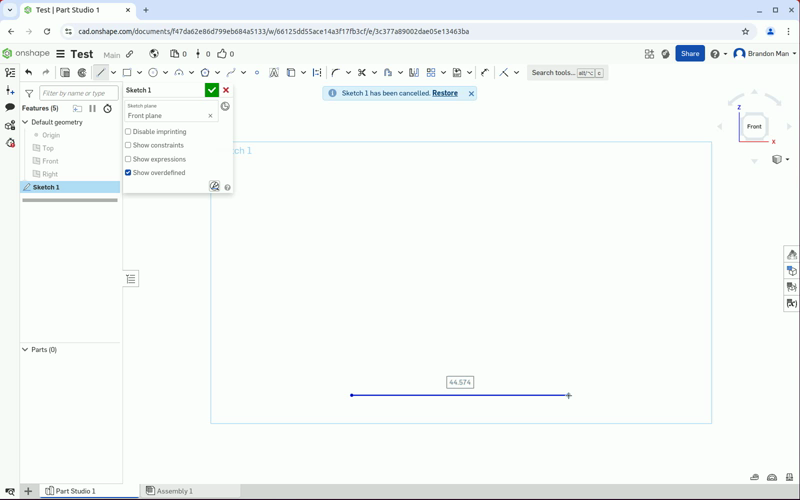
key_down(shift)
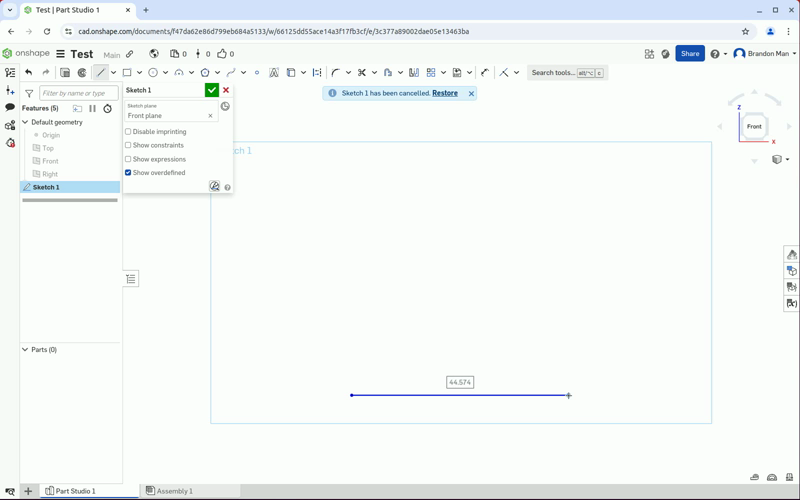
mouse_move(568, 171)
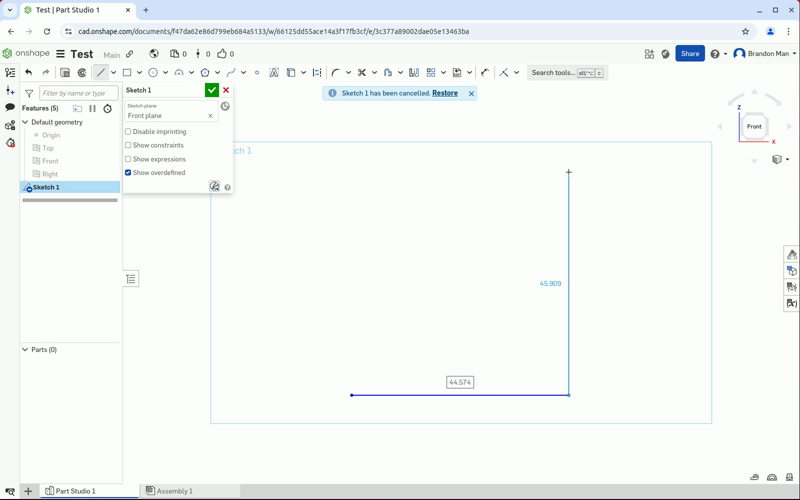
click(568, 171)
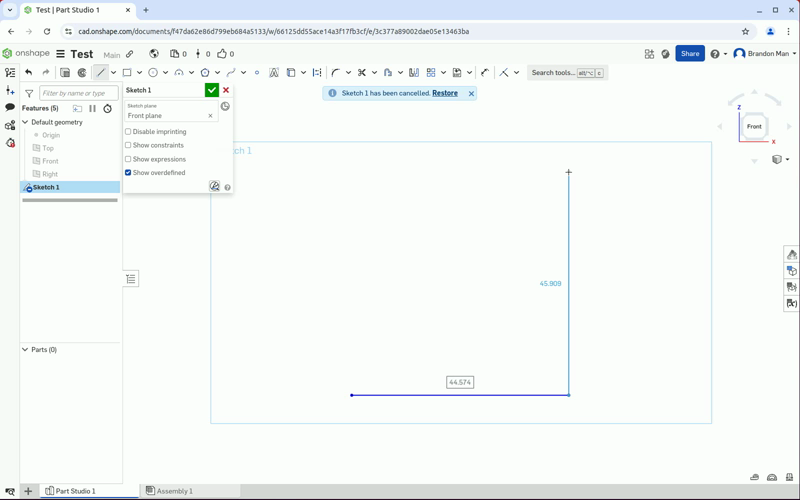
key_up(shift)
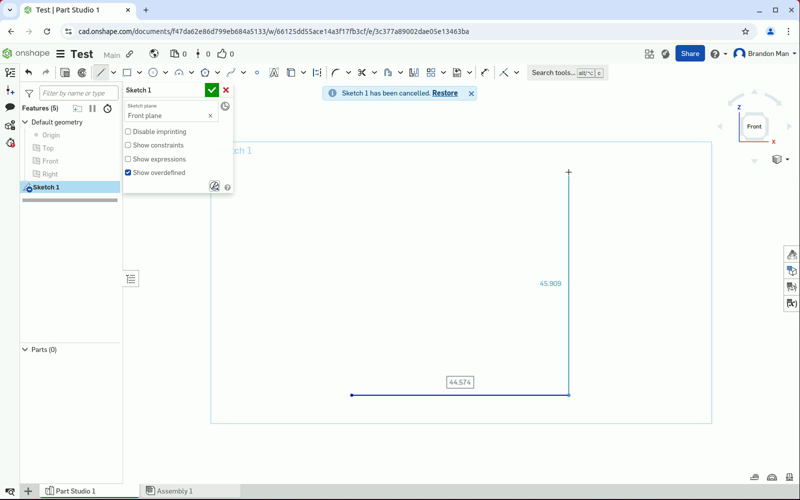
key_down(shift)
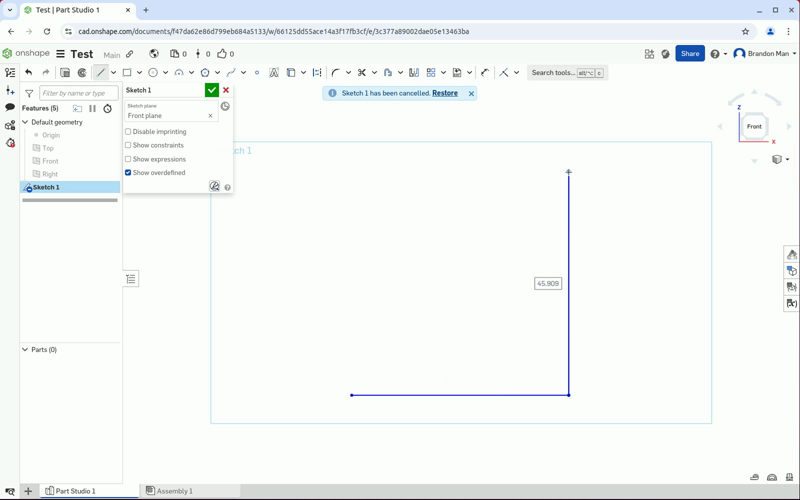
mouse_move(351, 171)
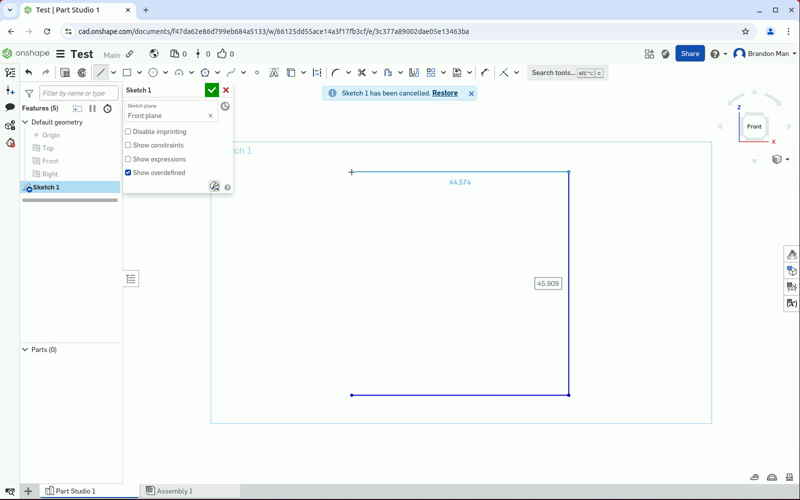
click(351, 171)
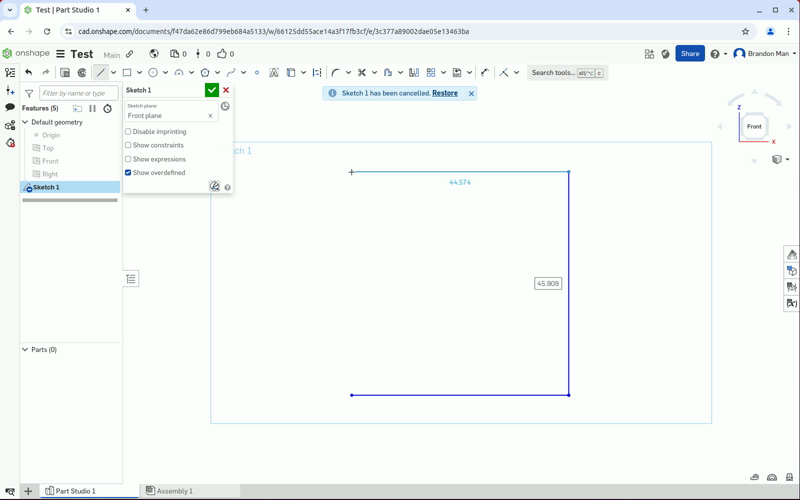
key_up(shift)
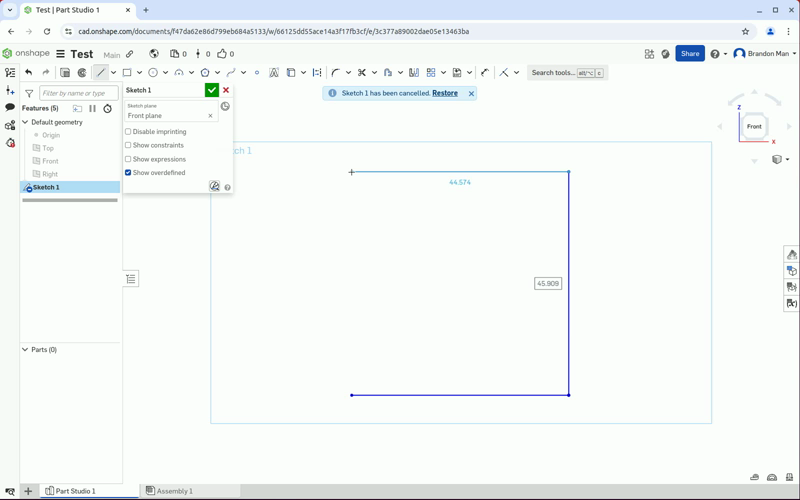
key_down(shift)
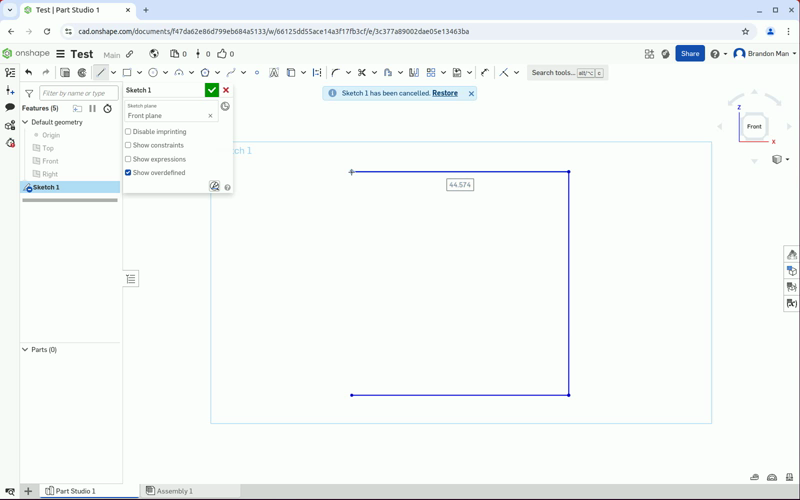
mouse_move(351, 395)
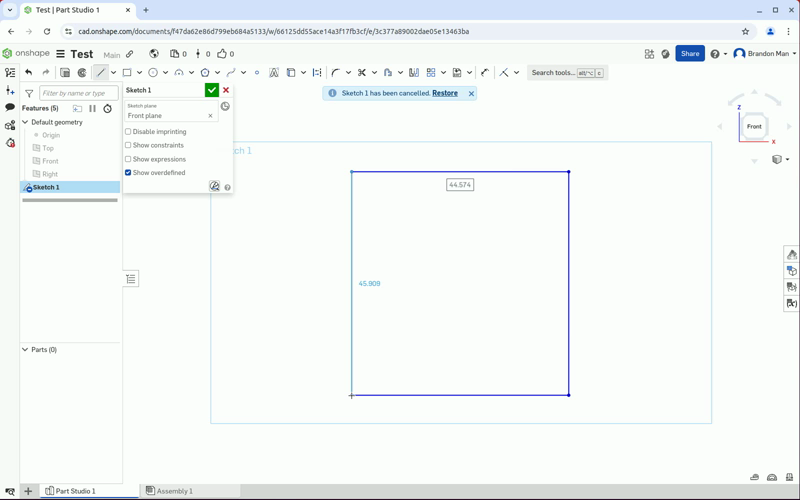
key_up(shift)
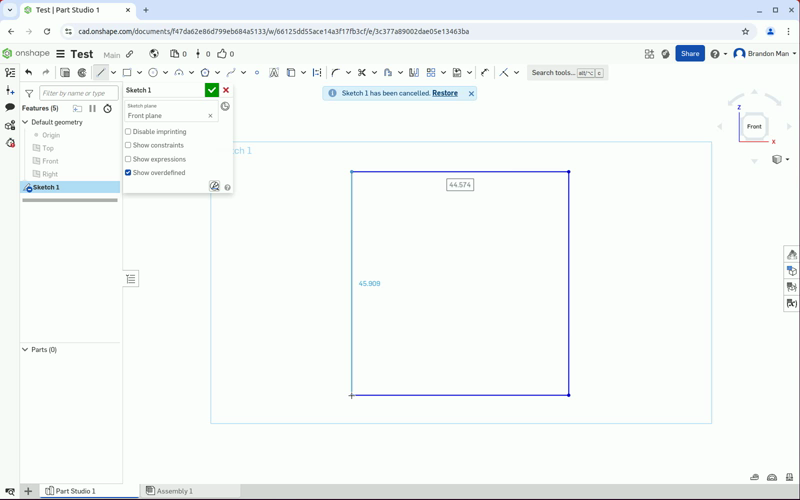
click(351, 395)
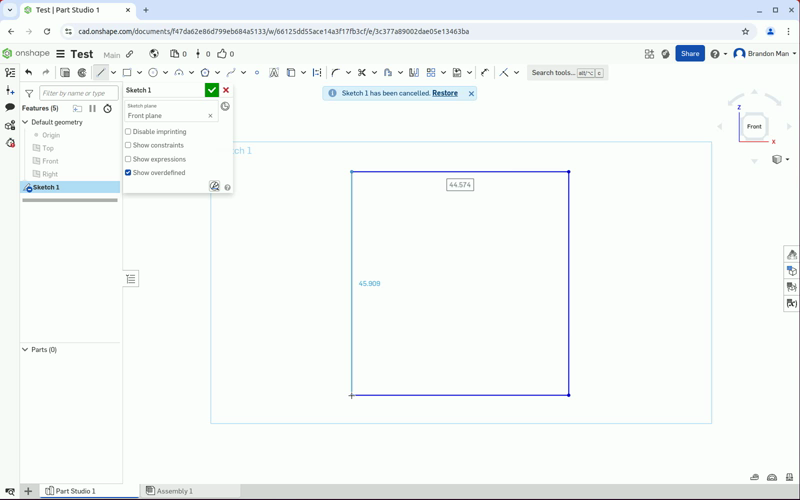
key(esc)
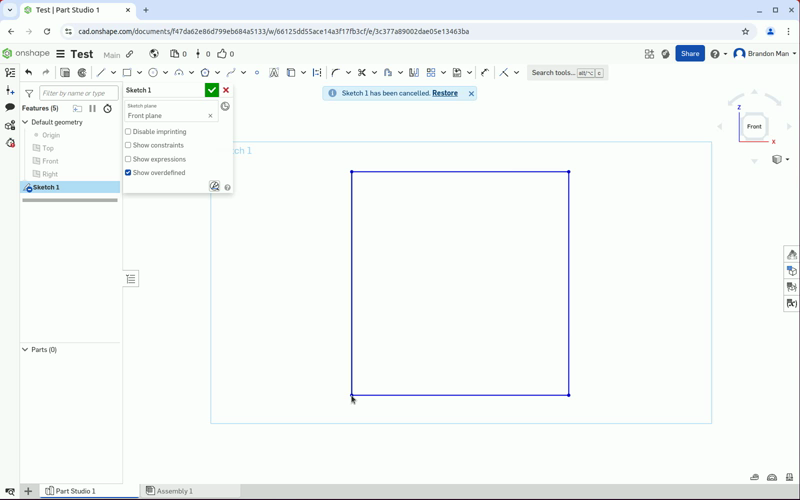
mouse_move(520, 219)
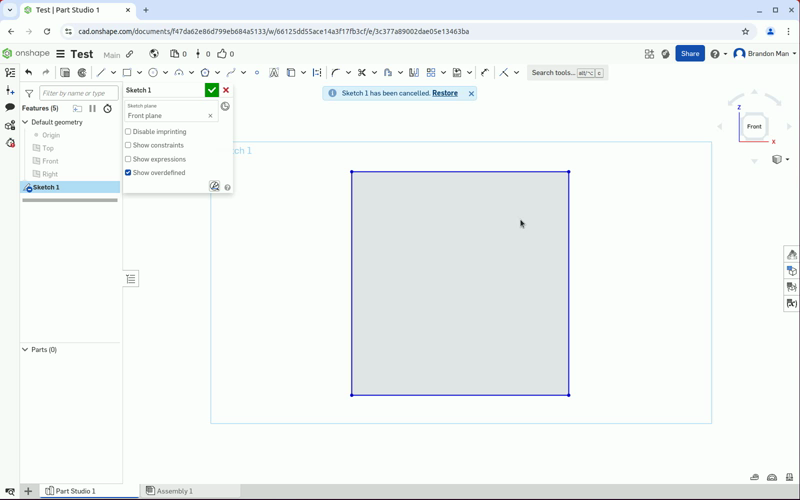
click(520, 219)
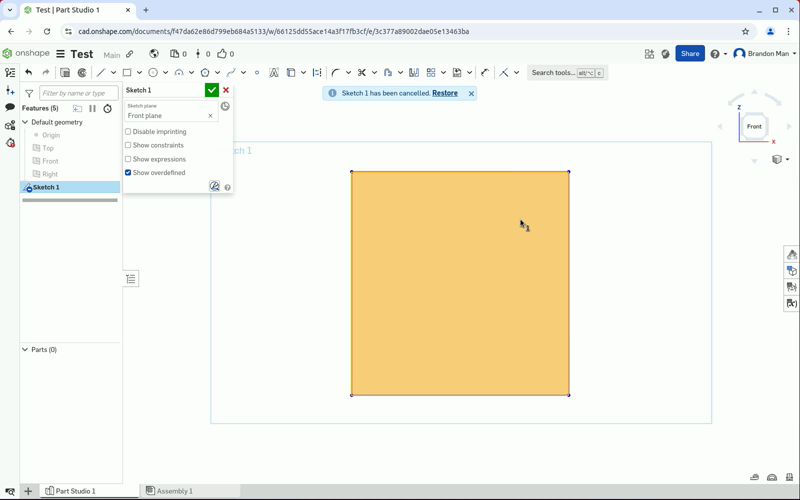
mouse_move(73, 352)
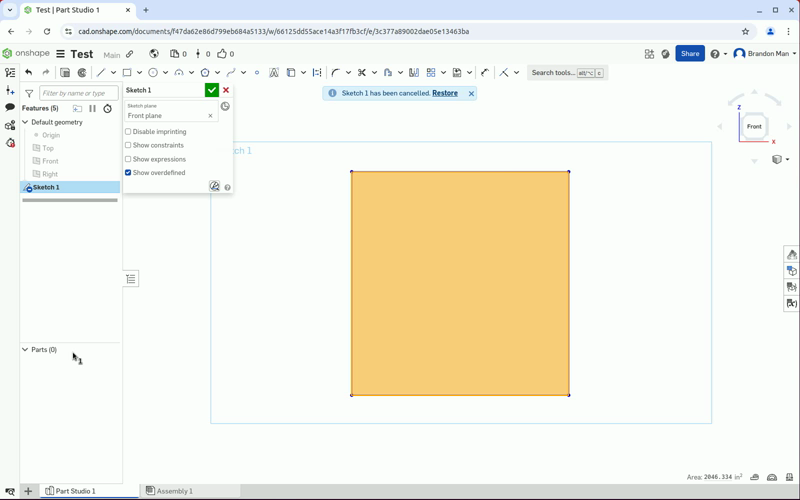
key(shift+y)
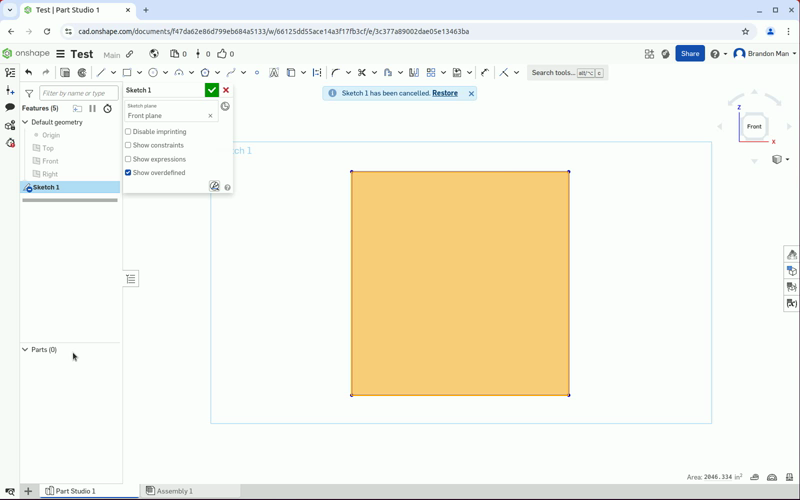
key(shift+e)
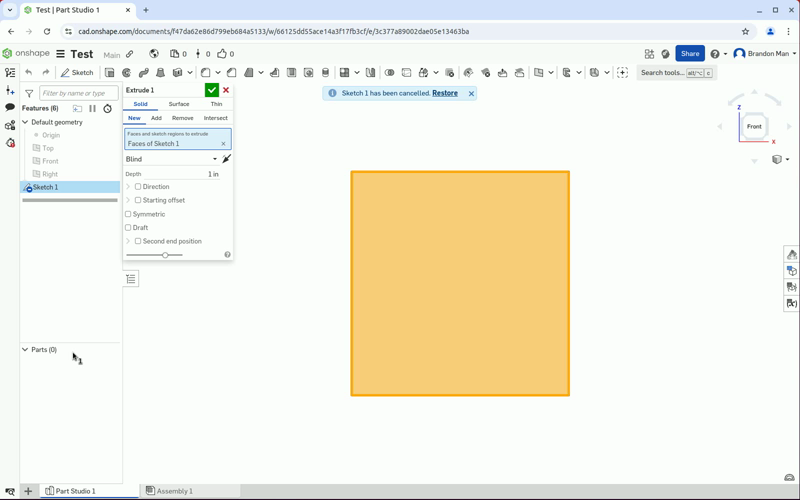
mouse_move(143, 106)
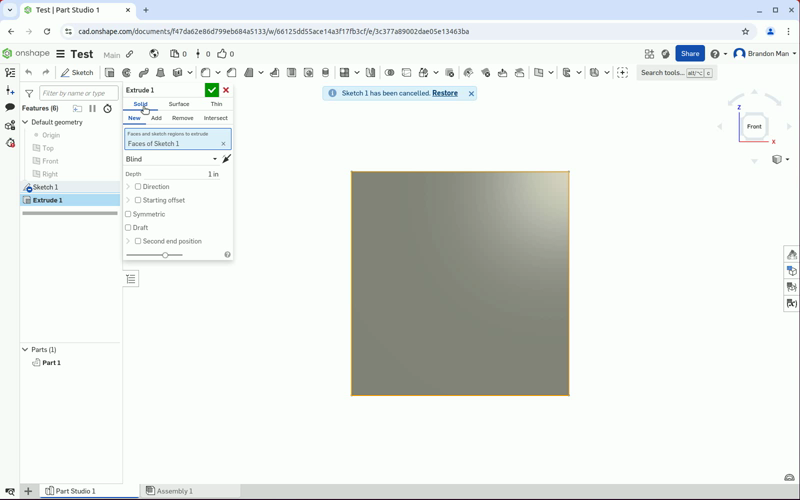
click(143, 106)
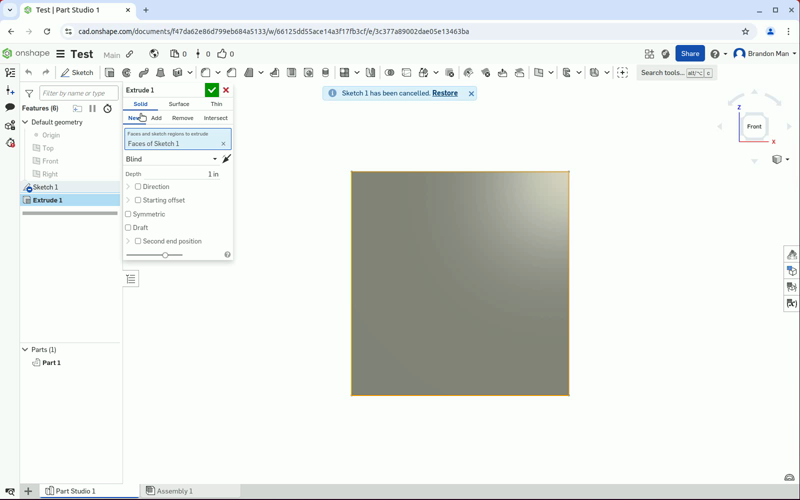
mouse_move(137, 120)
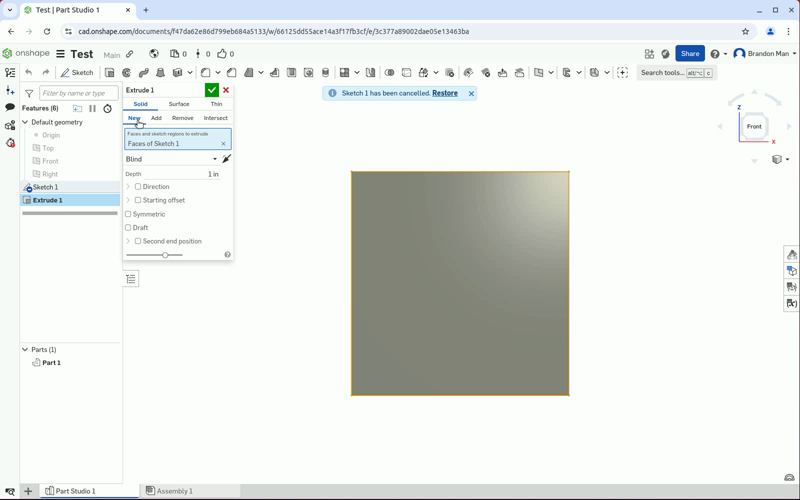
click(137, 120)
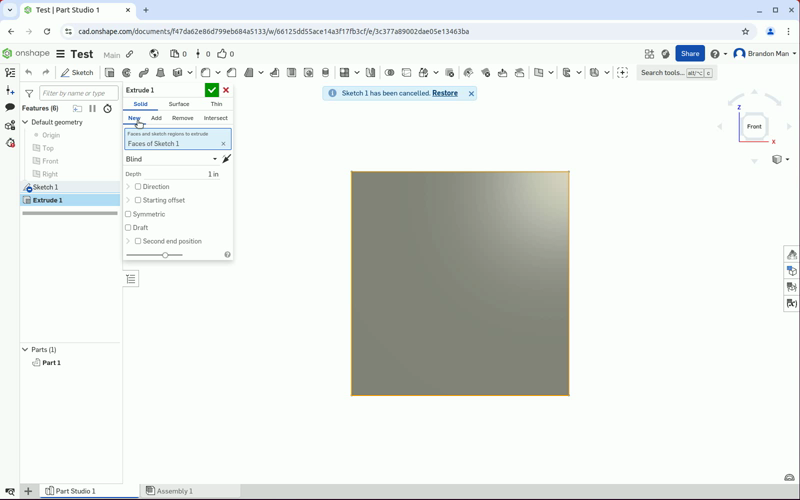
key(tab, 4)
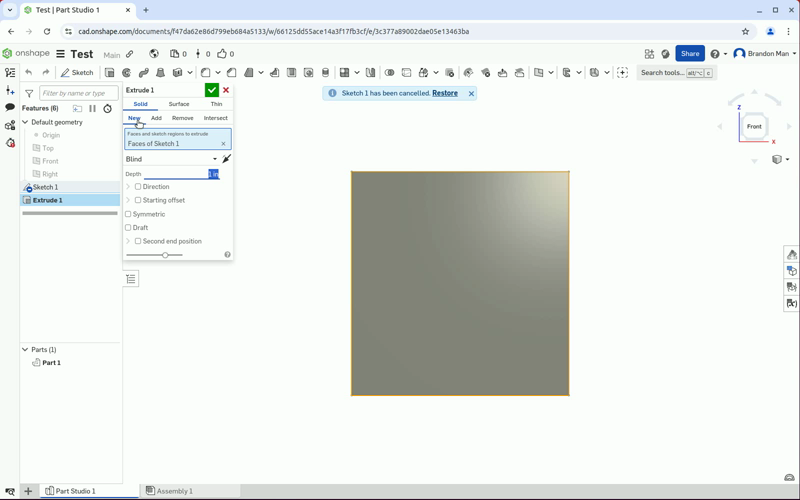
text(1.926)
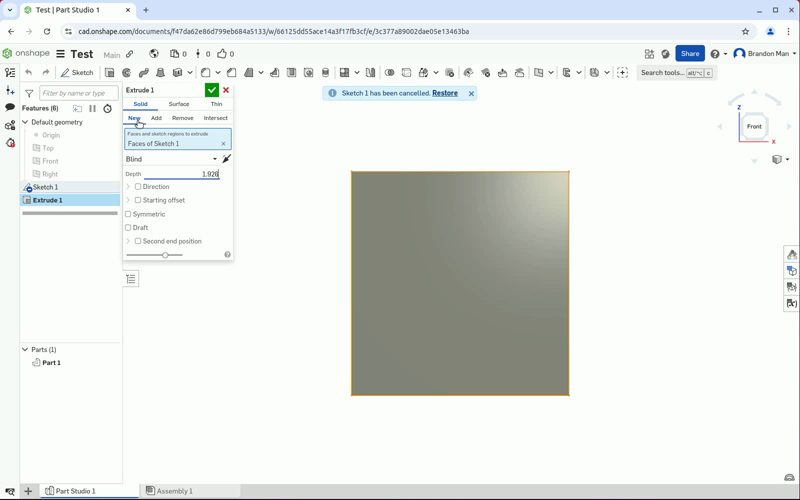
key(enter)
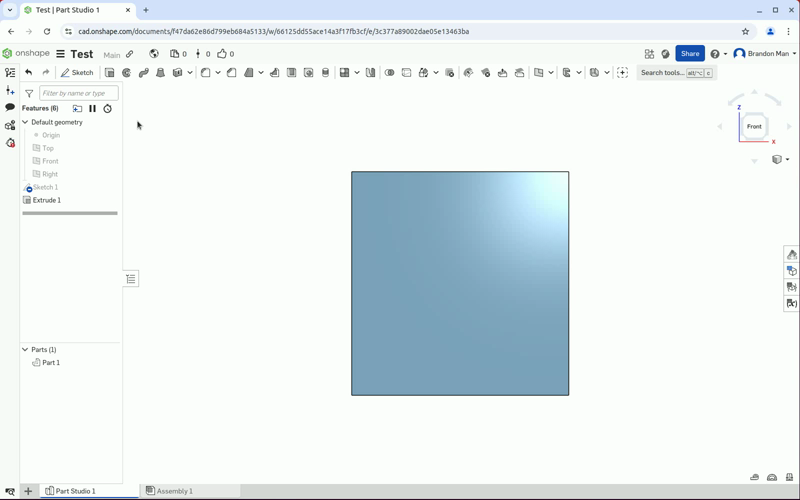
key(shift+h)
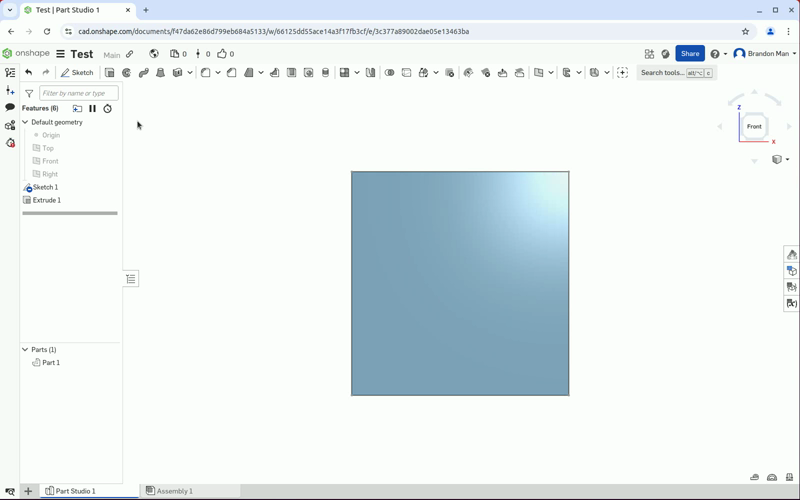
key(shift+h)
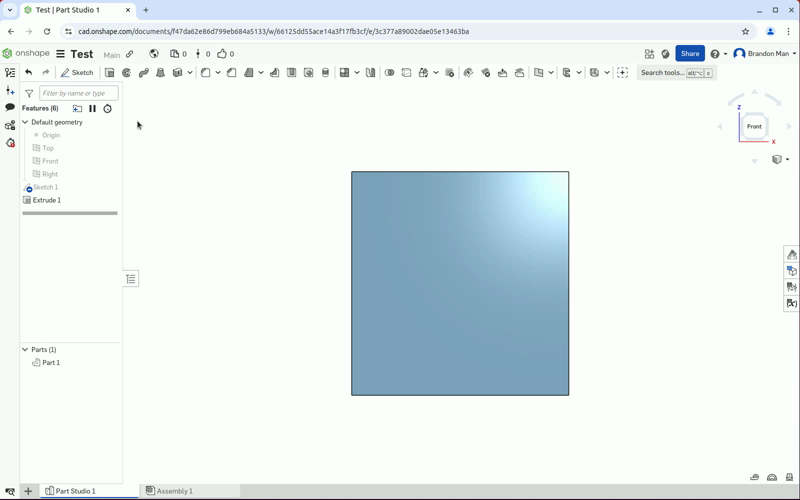
mouse_move(73, 189)
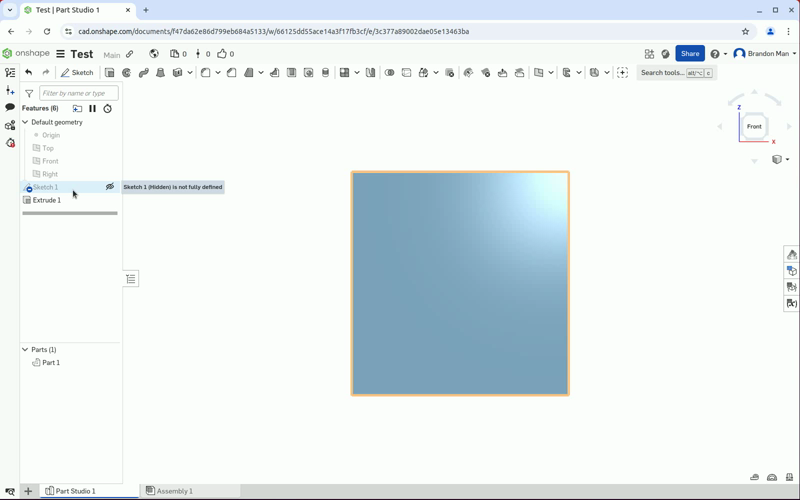
click(73, 189)
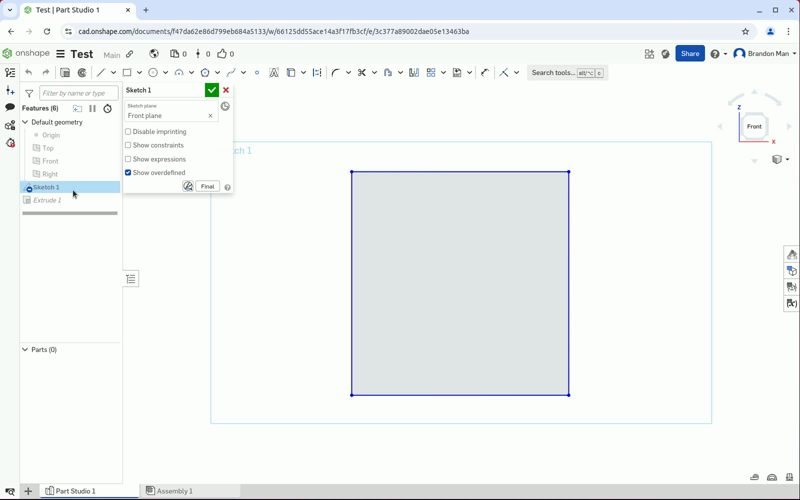
mouse_move(229, 92)
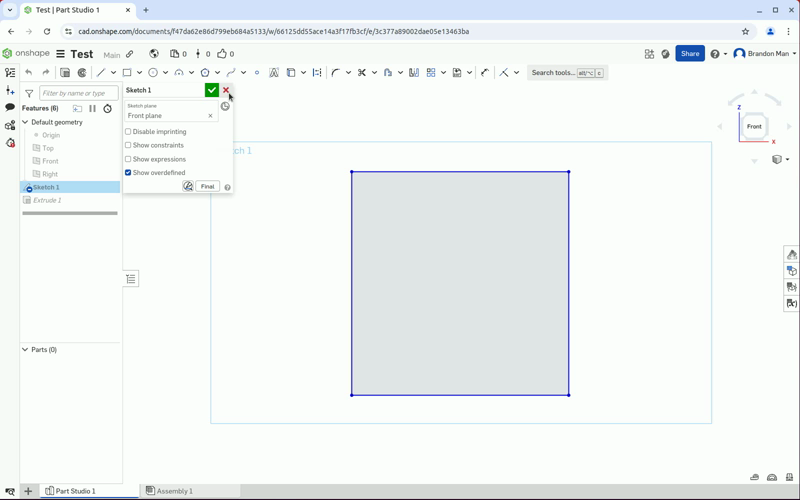
click(229, 92)
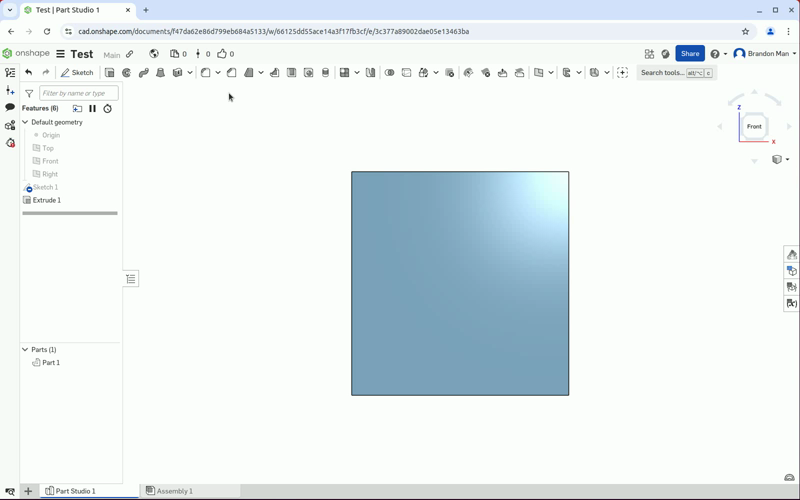
mouse_move(541, 75)
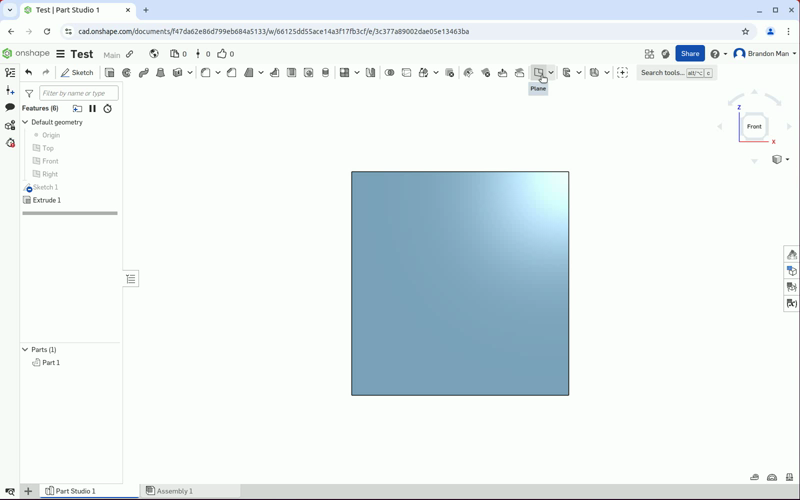
click(541, 75)
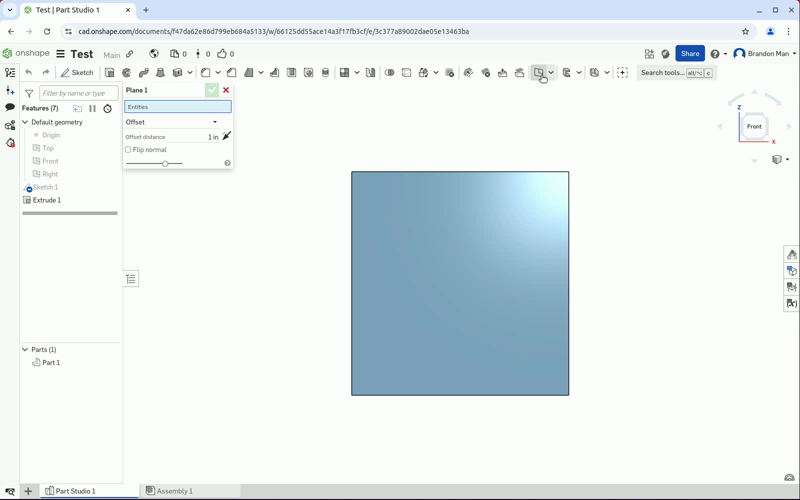
mouse_move(73, 163)
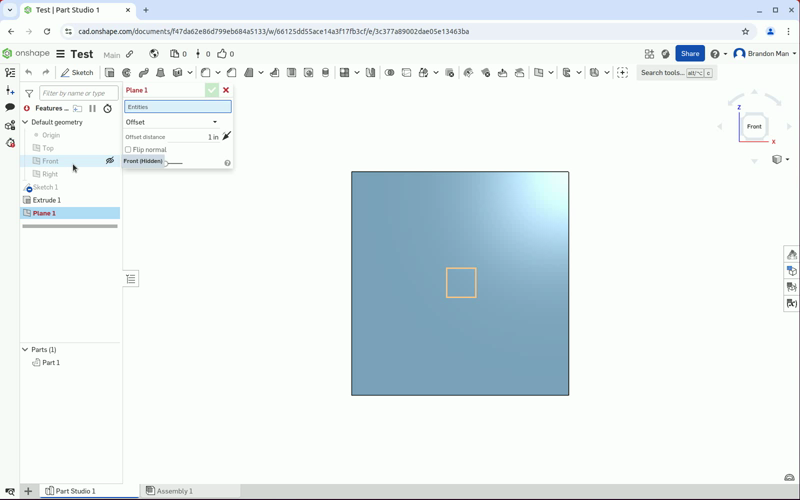
click(73, 163)
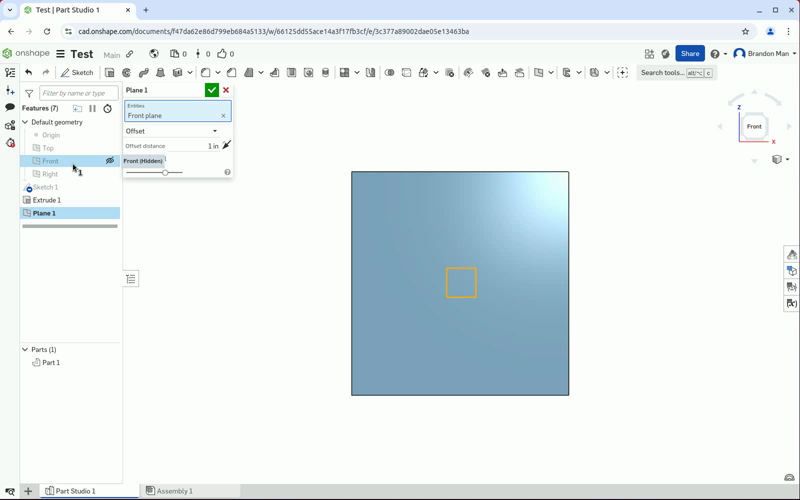
key(tab, 2)
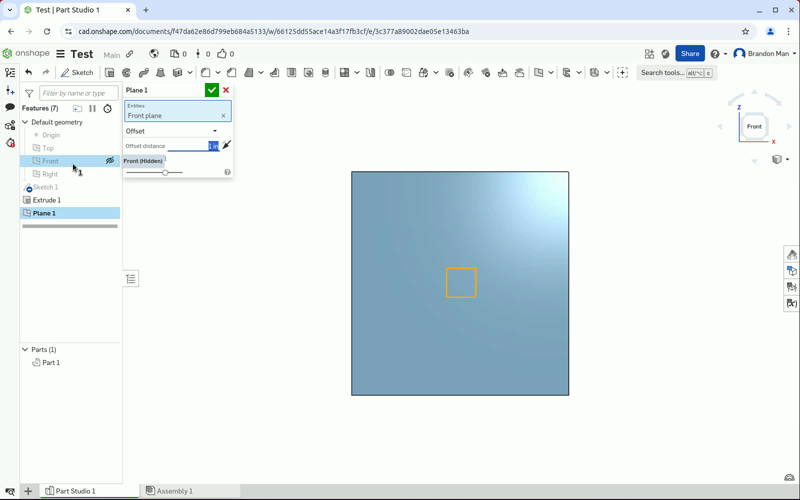
text(1.91)
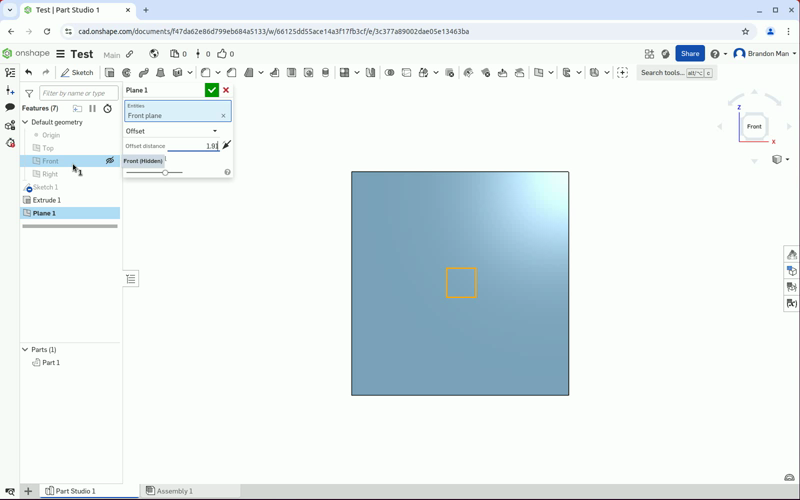
key(enter, 2)
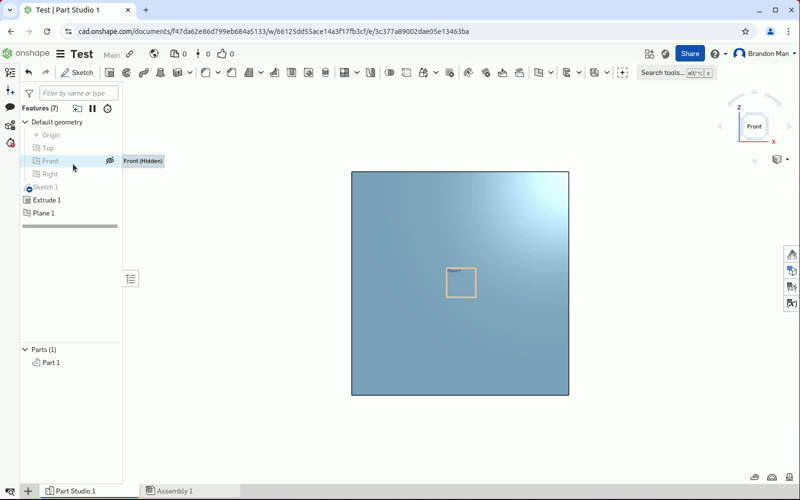
key(shift+s)
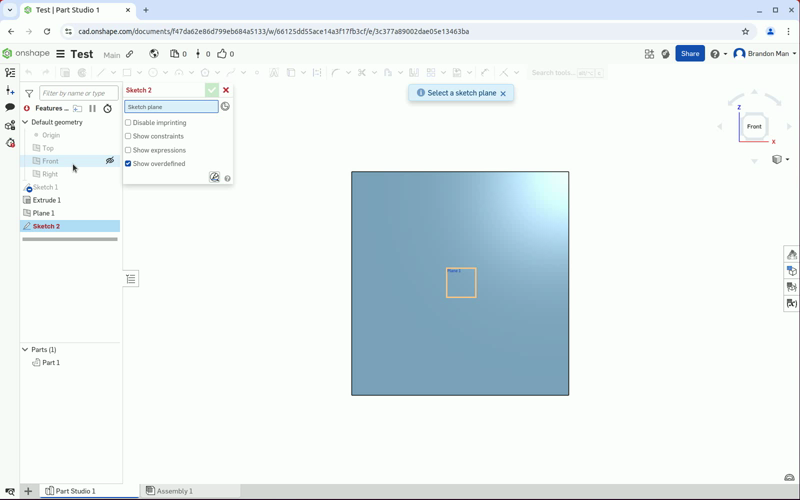
mouse_move(73, 215)
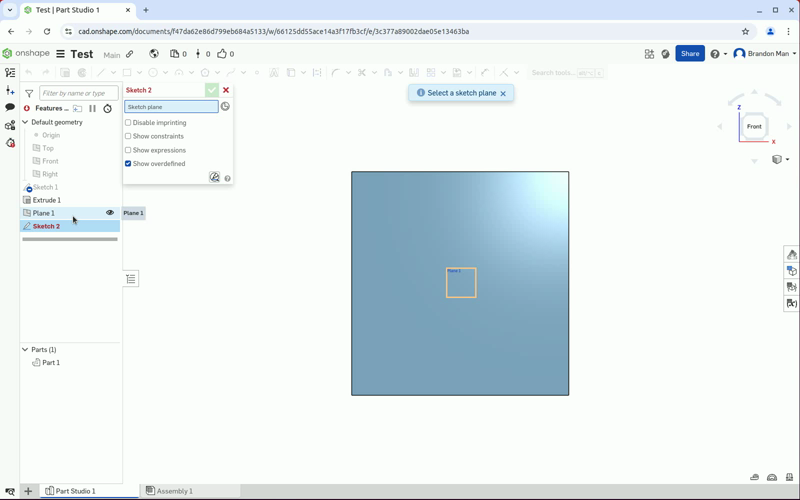
click(73, 215)
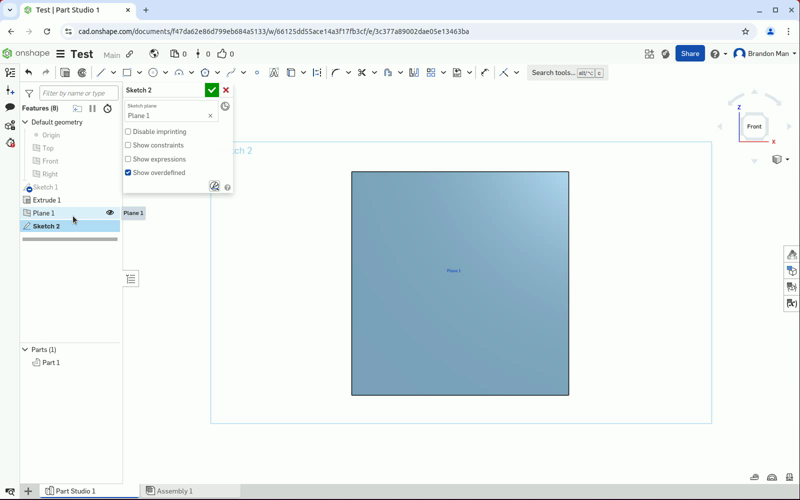
mouse_move(73, 352)
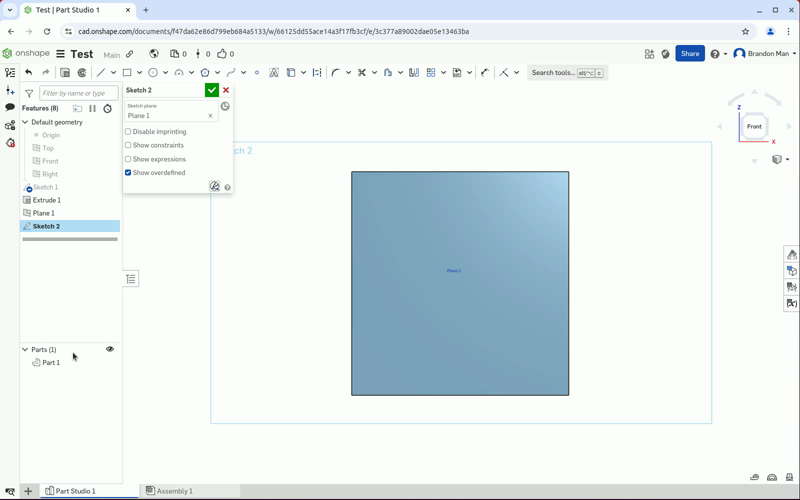
key(y)
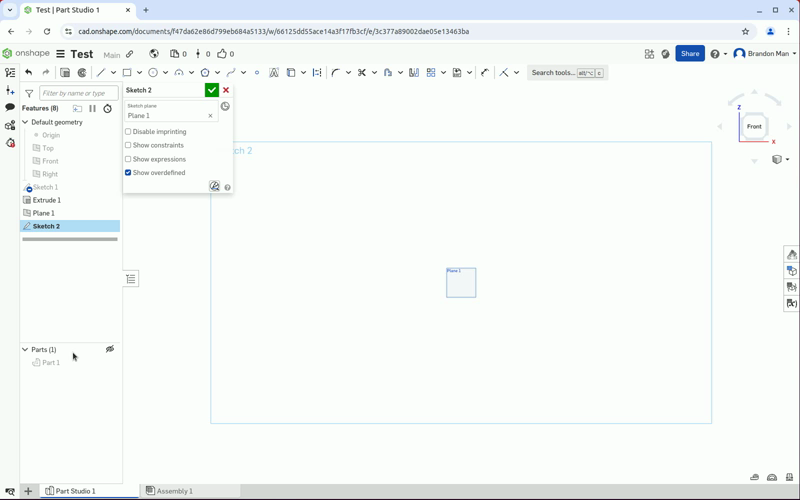
key(c)
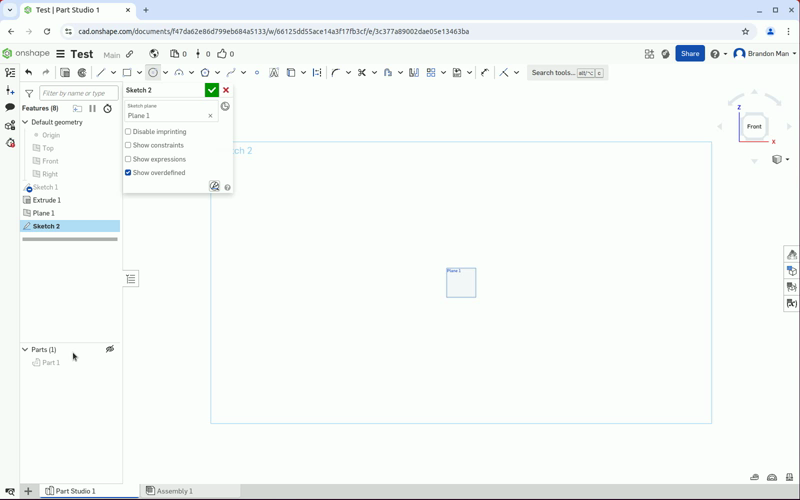
key_down(shift)
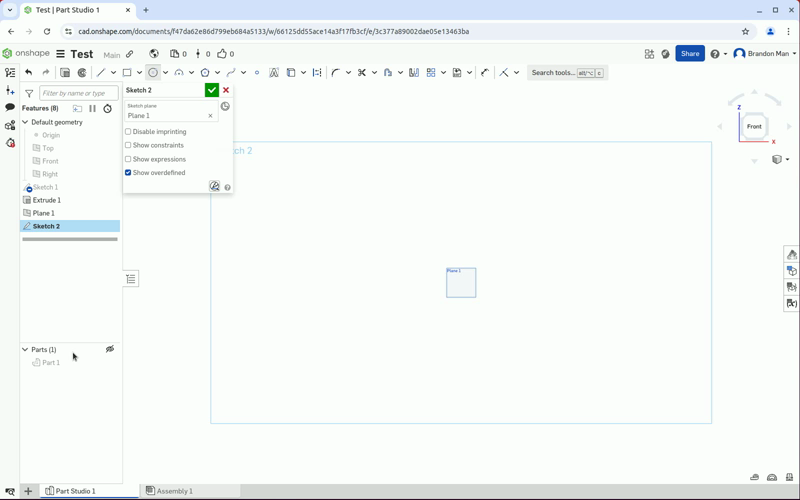
mouse_move(461, 282)
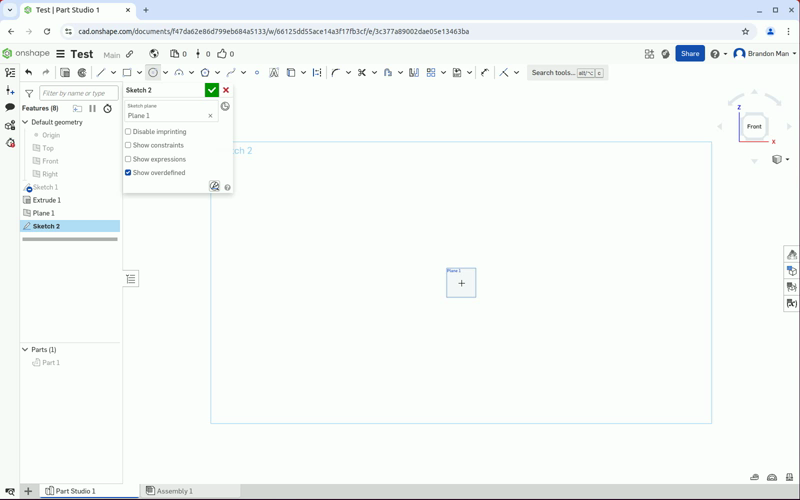
click(461, 282)
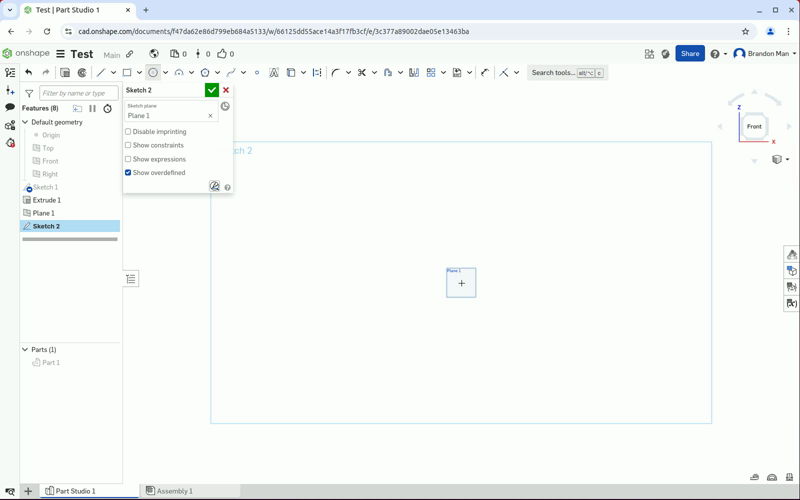
key_up(shift)
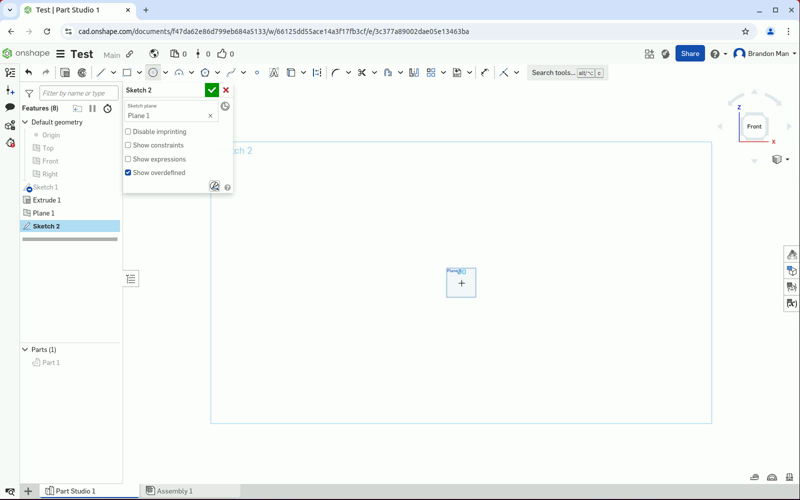
mouse_move(468, 282)
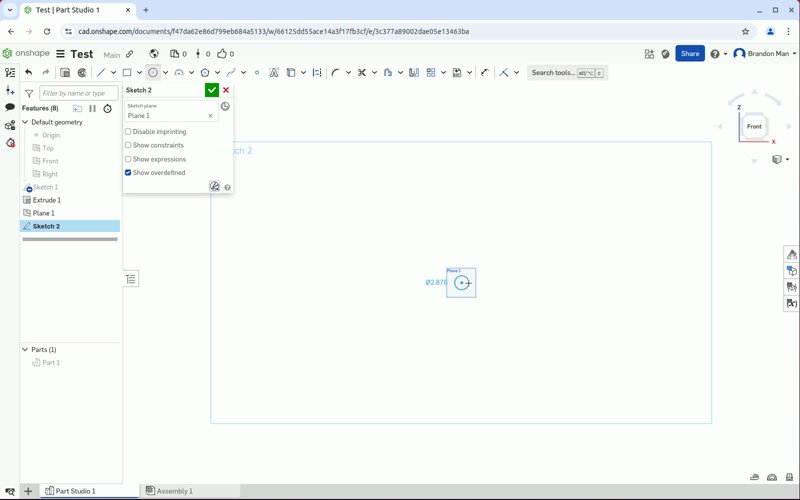
click(468, 282)
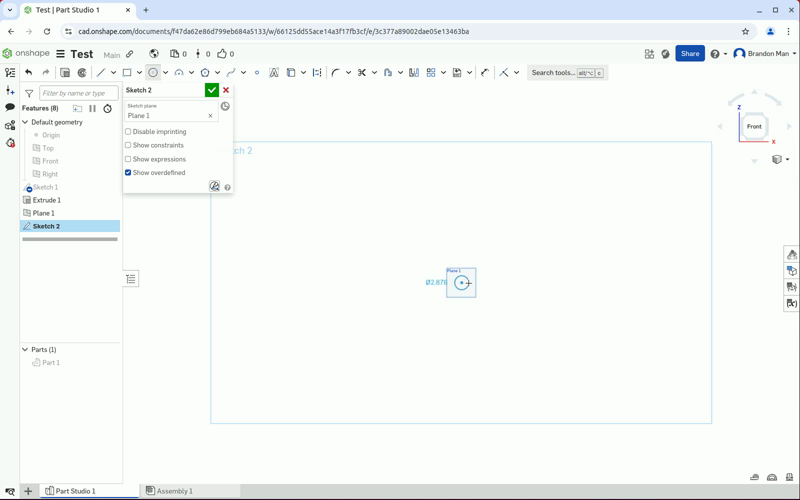
key(esc)
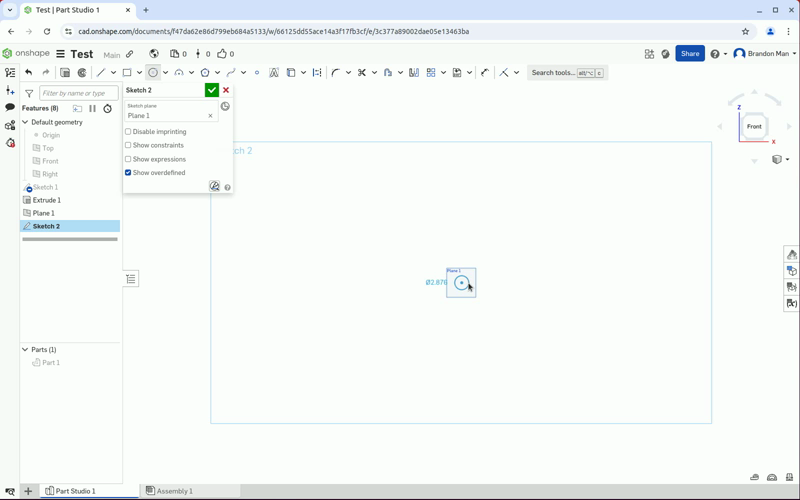
mouse_move(462, 281)
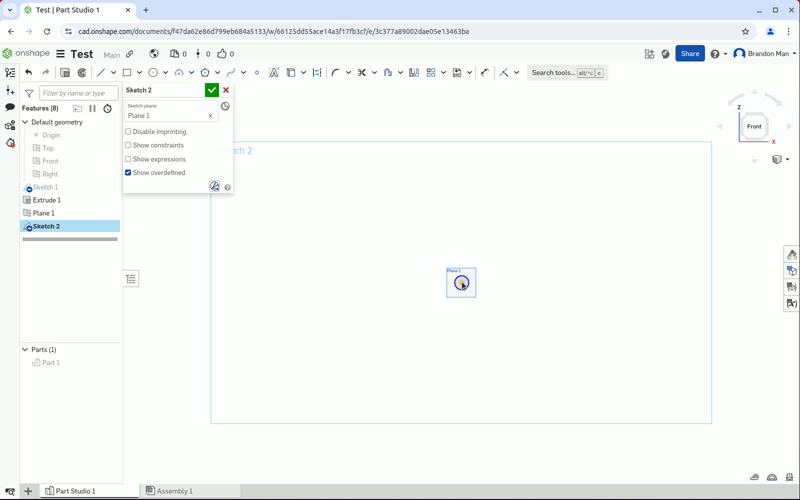
scroll(6)
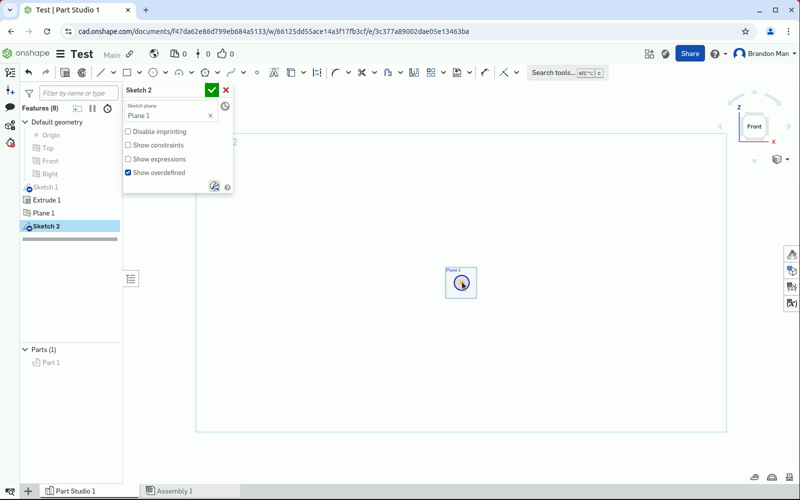
scroll(6)
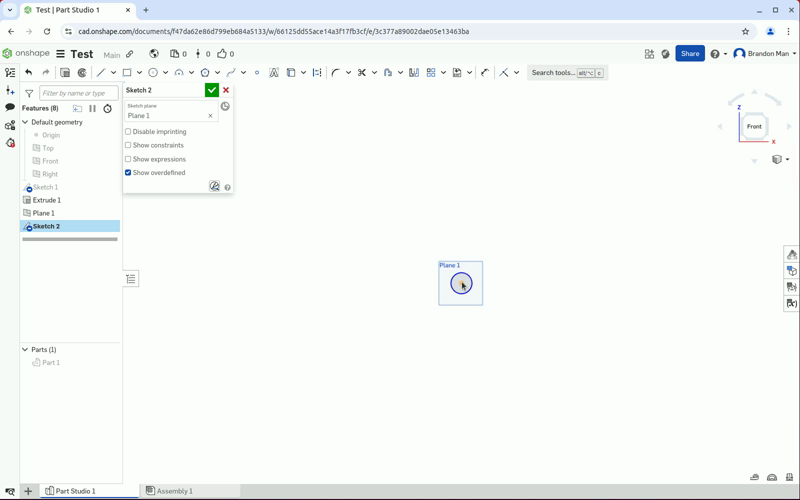
scroll(6)
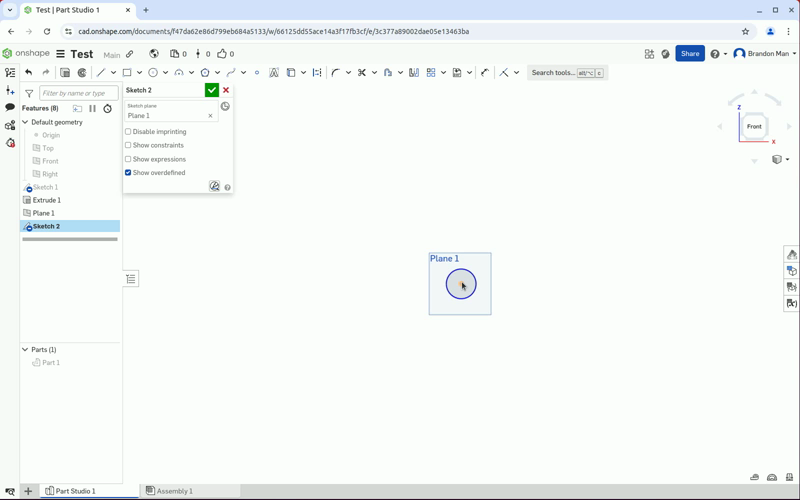
scroll(6)
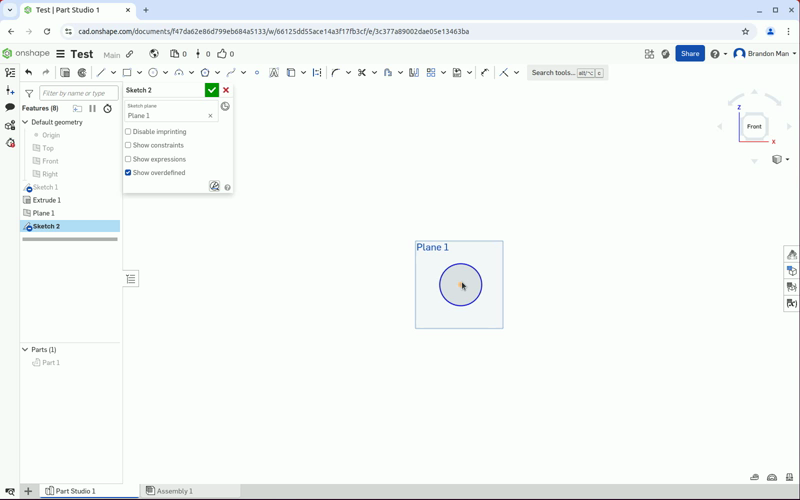
scroll(6)
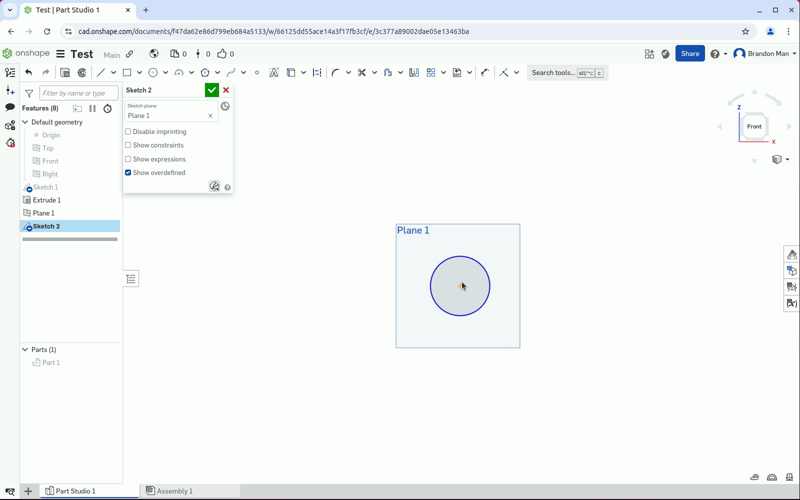
scroll(6)
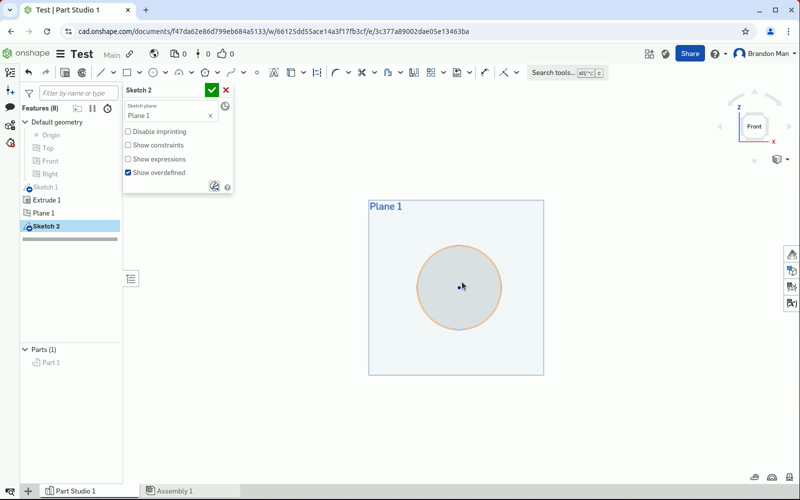
scroll(6)
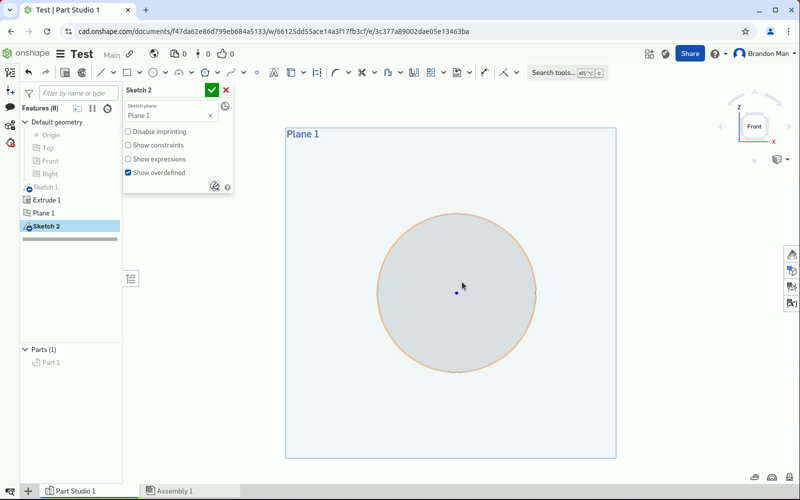
click(462, 281)
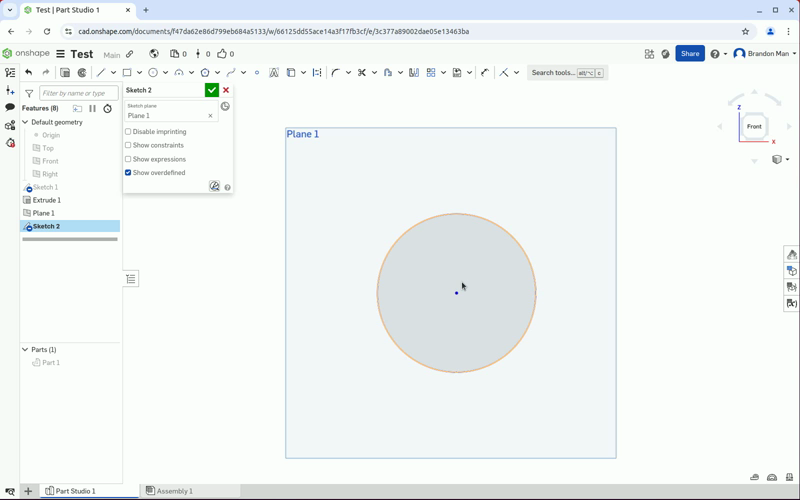
scroll(-6)
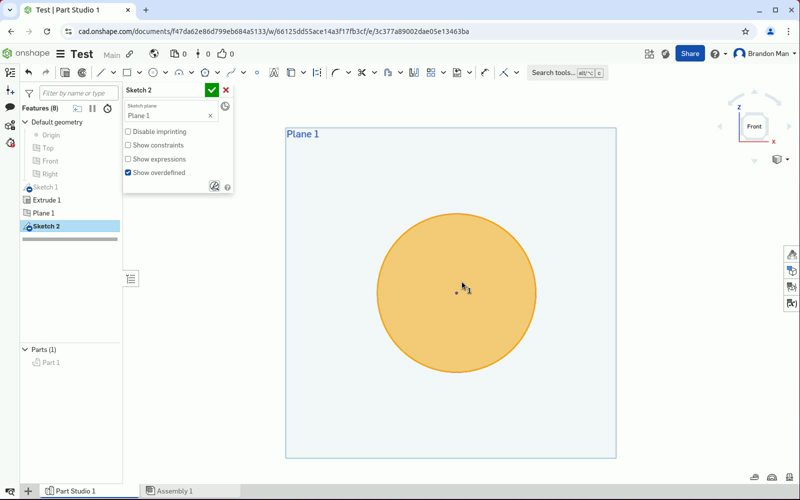
scroll(-6)
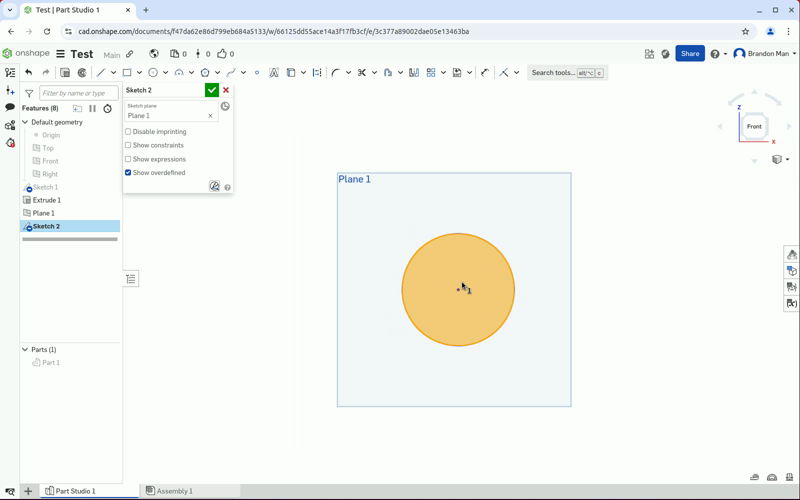
scroll(-6)
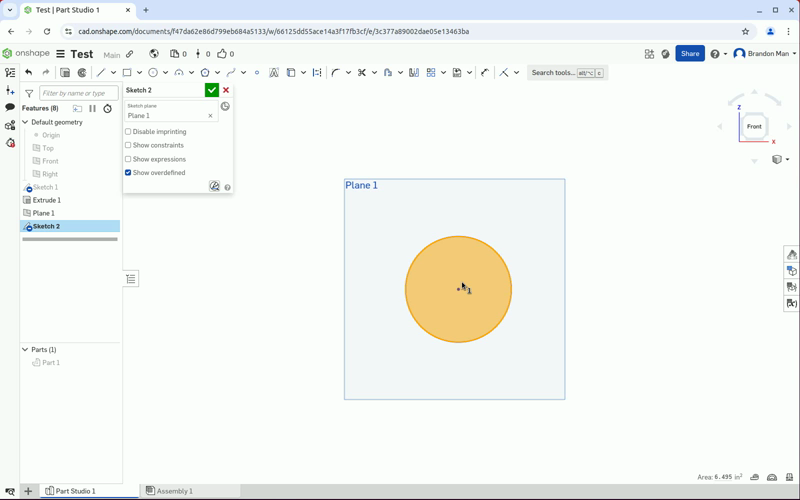
scroll(-6)
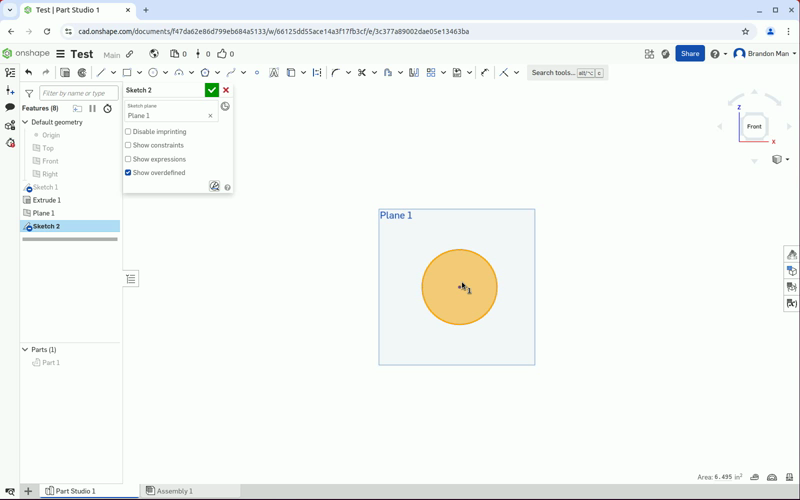
scroll(-6)
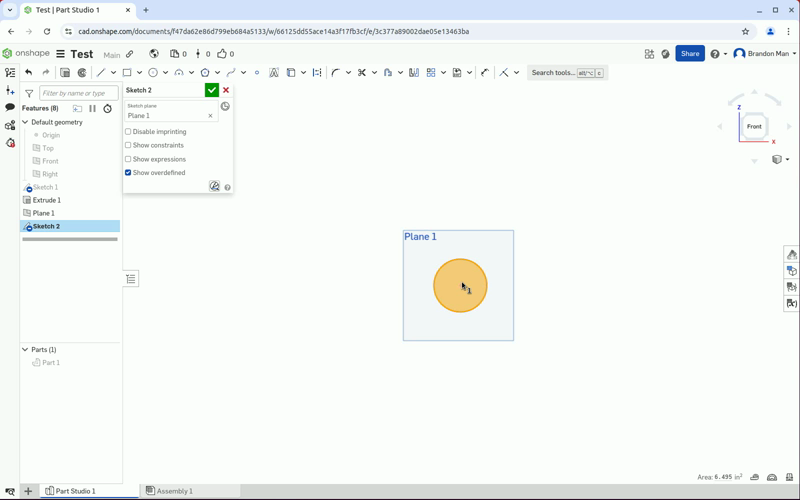
scroll(-6)
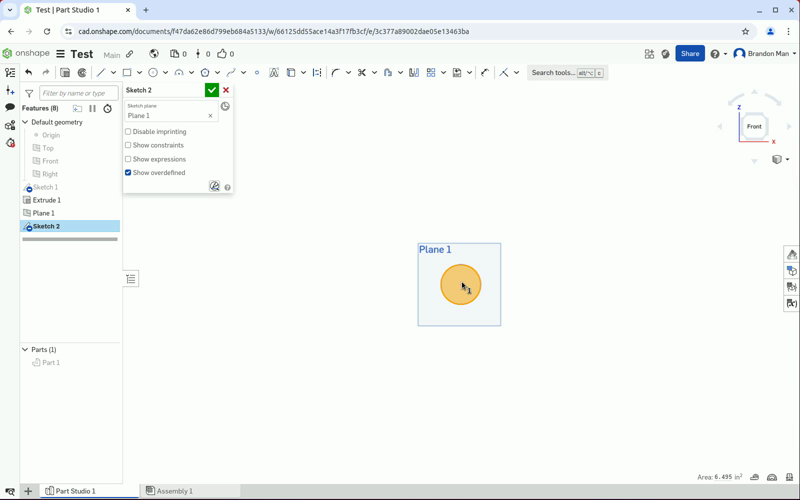
scroll(-6)
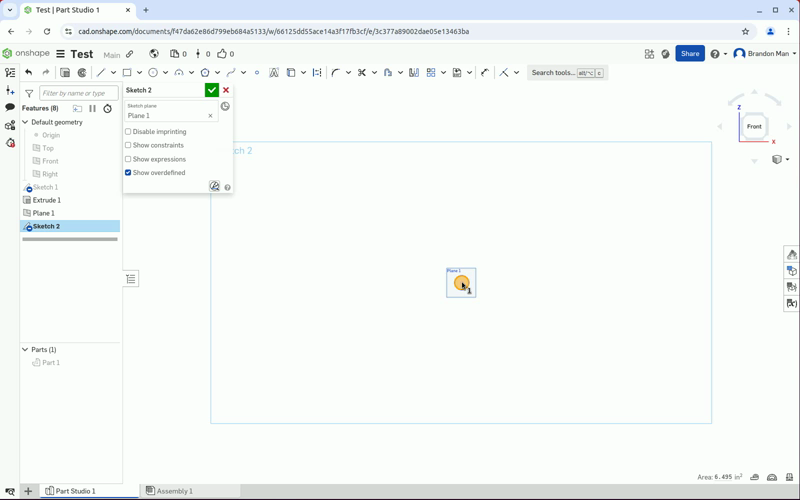
mouse_move(73, 352)
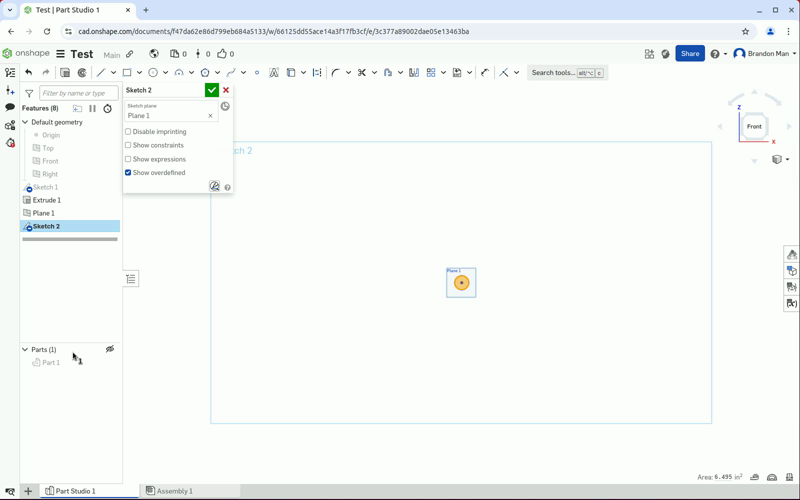
key(shift+y)
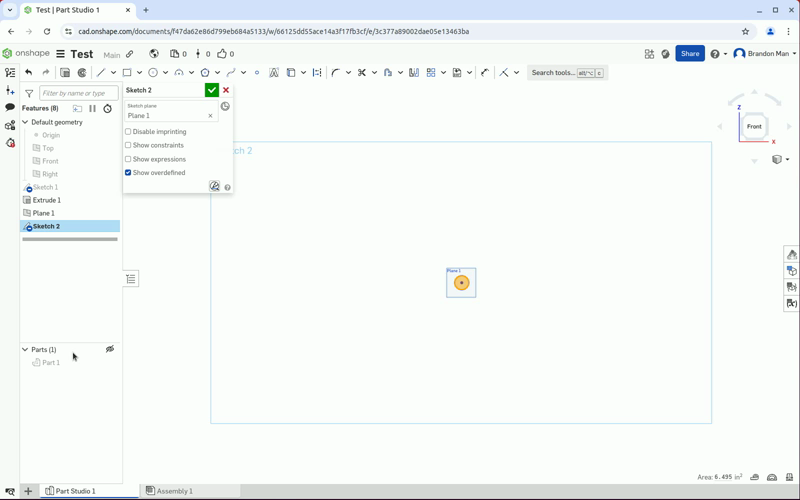
key(shift+e)
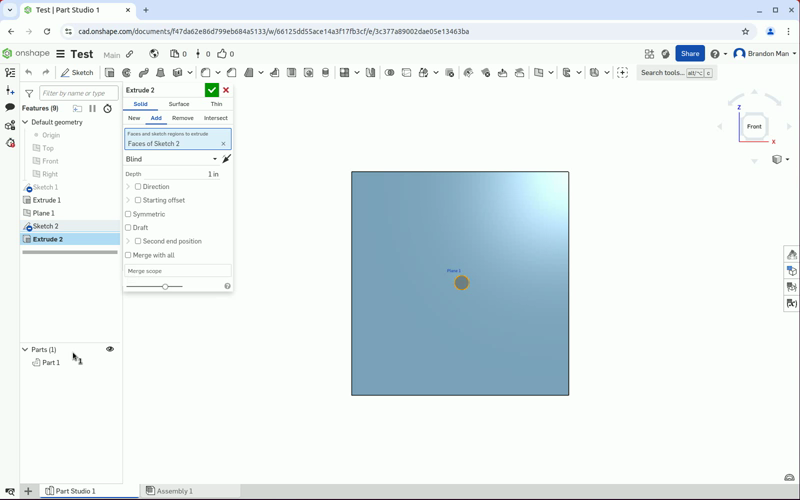
mouse_move(143, 106)
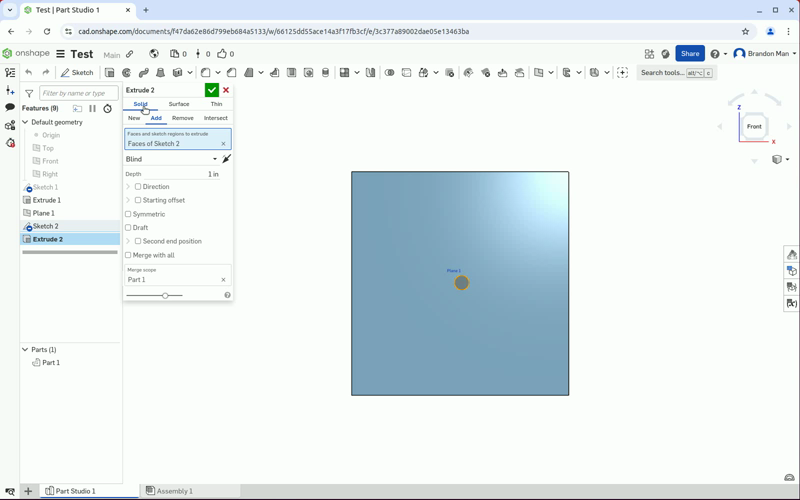
click(143, 106)
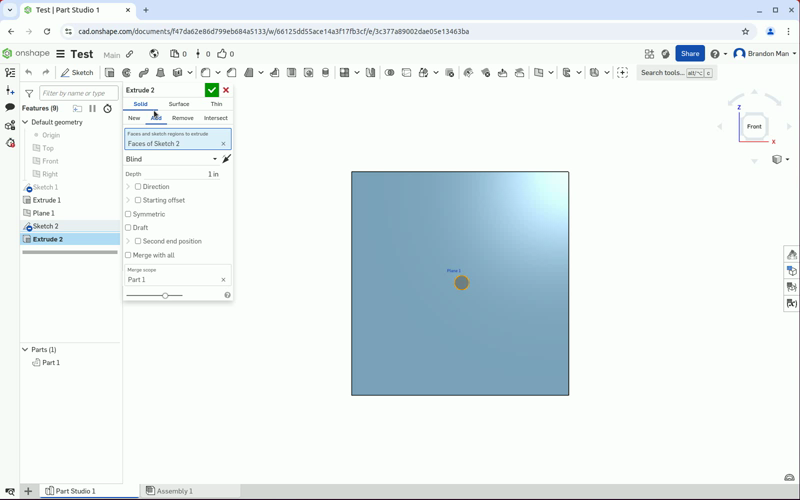
mouse_move(186, 120)
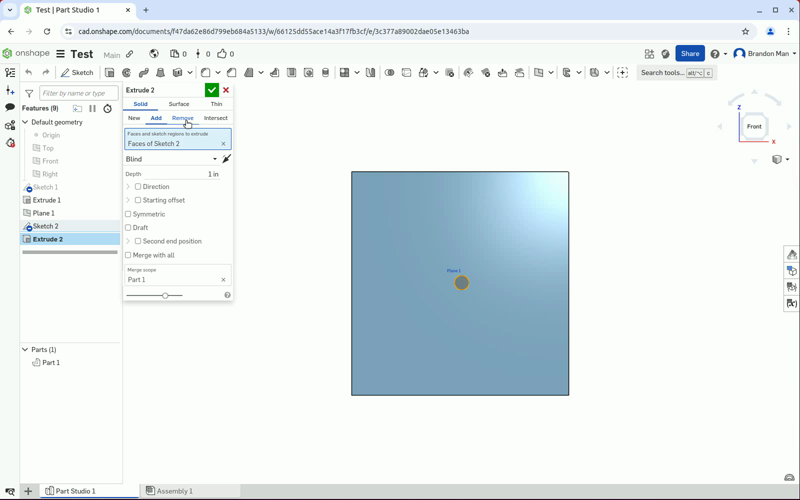
click(186, 120)
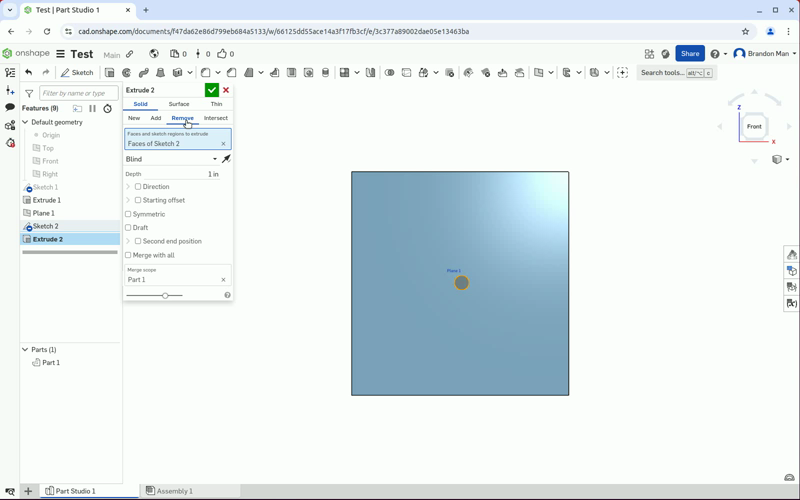
key(tab, 4)
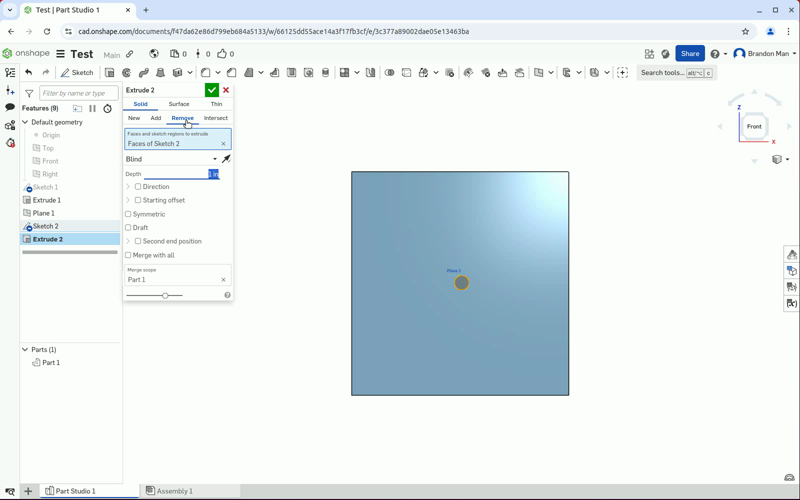
text(2.648)
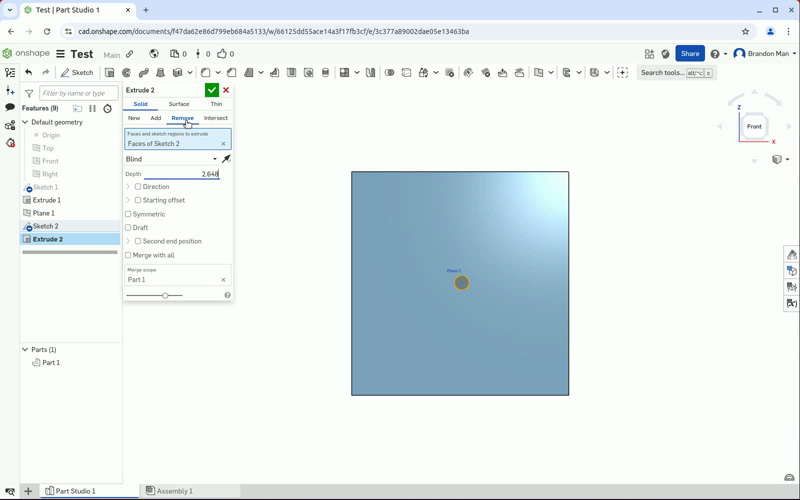
key(tab, 6)
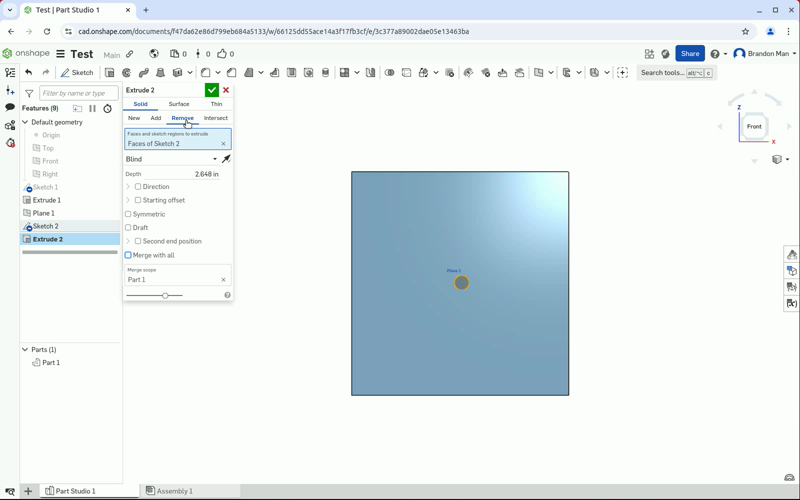
key(space)
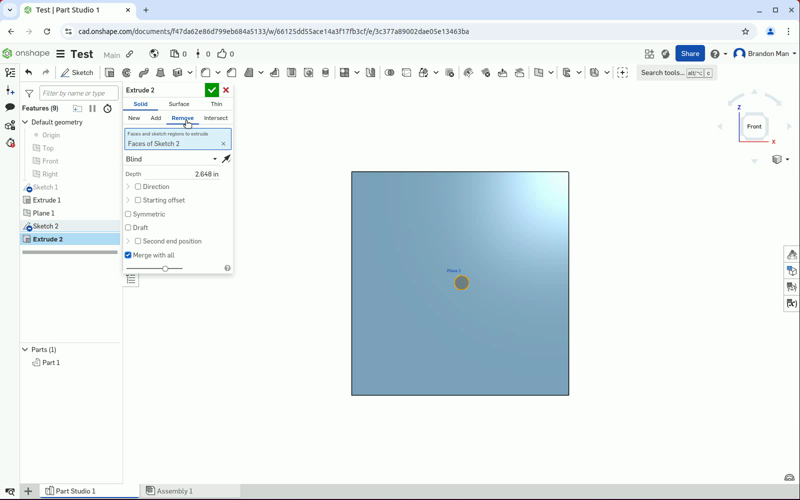
key(enter)
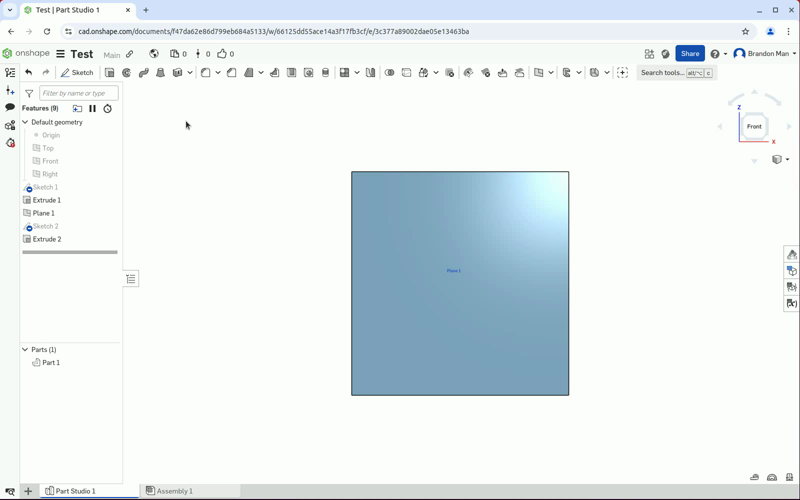
key(shift+h)
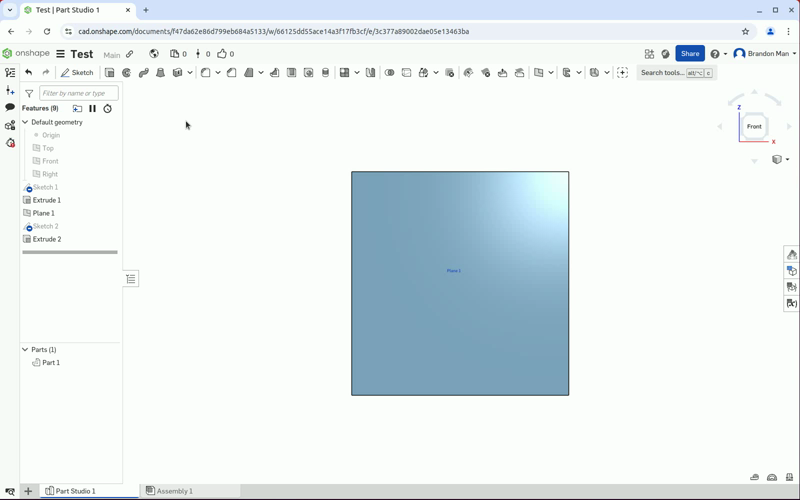
key(shift+h)
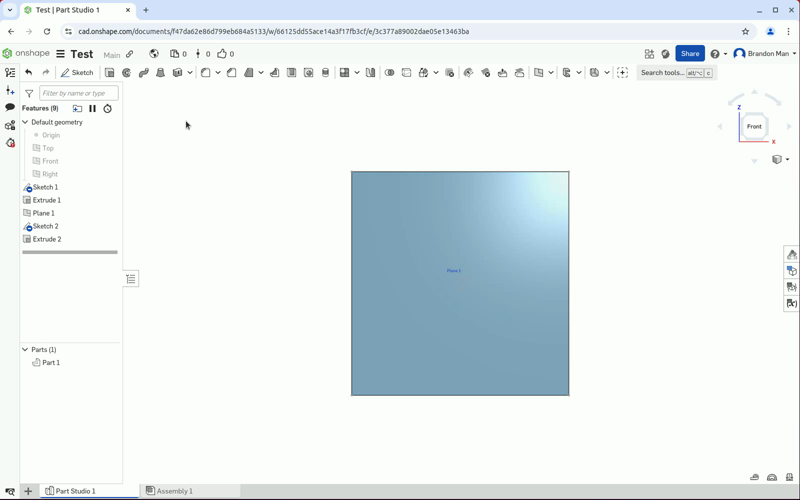
key(shift+7)
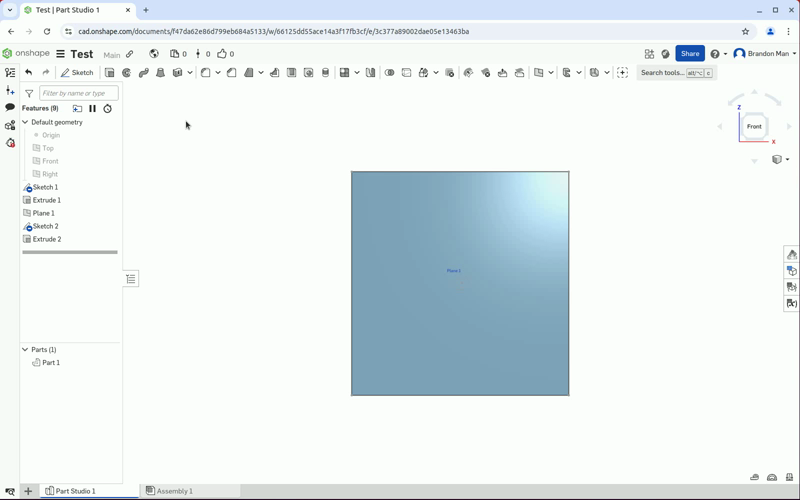
key(left, 2)
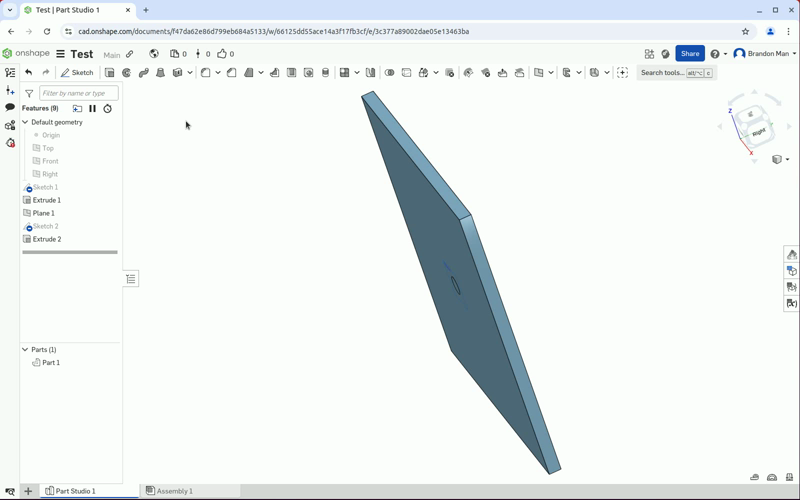
key(down, 2)
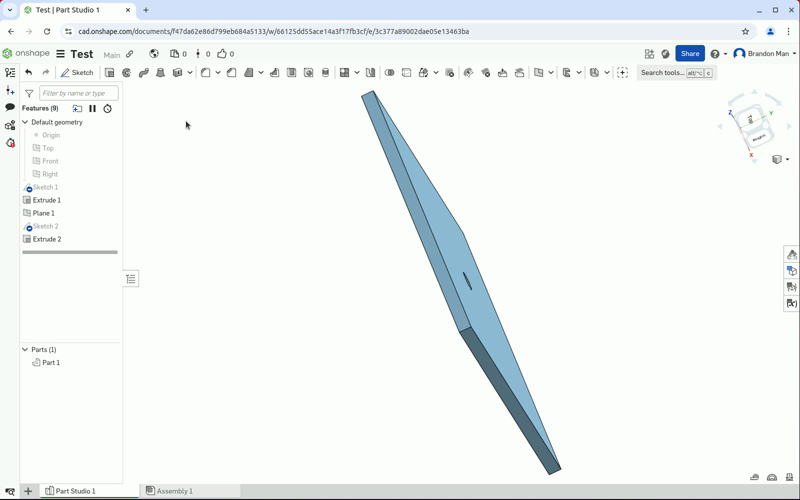
key(up, 2)
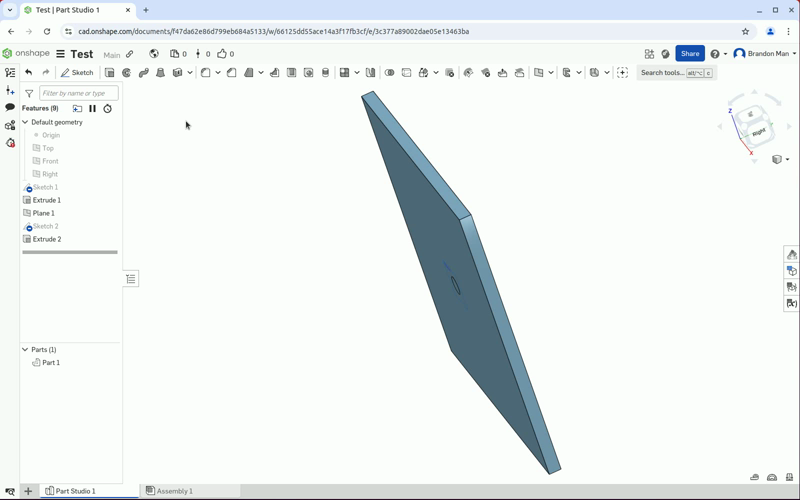
key(right, 2)
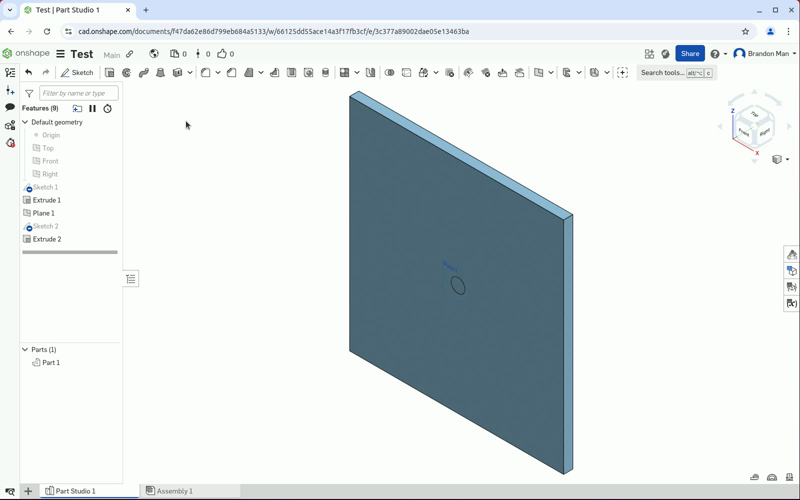
mouse_move(73, 189)
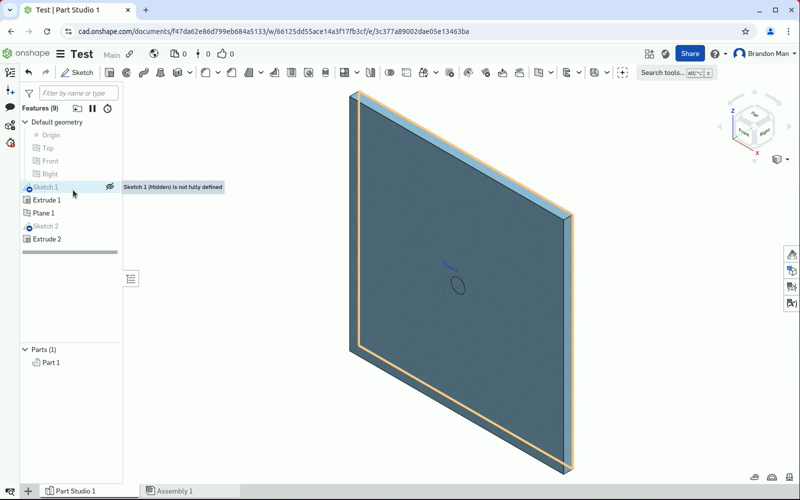
click(73, 189)